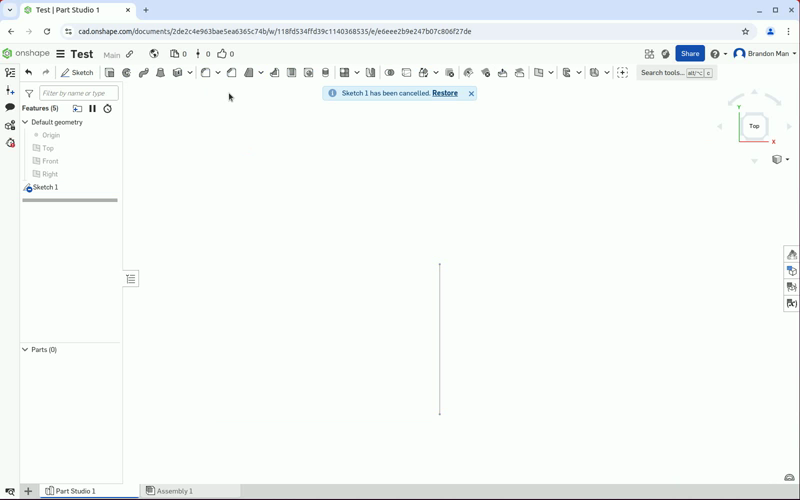
key(shift+h)
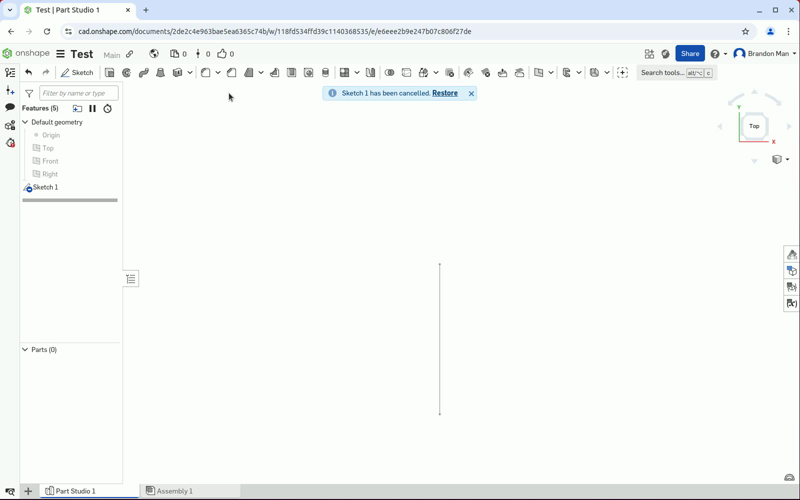
key(shift+s)
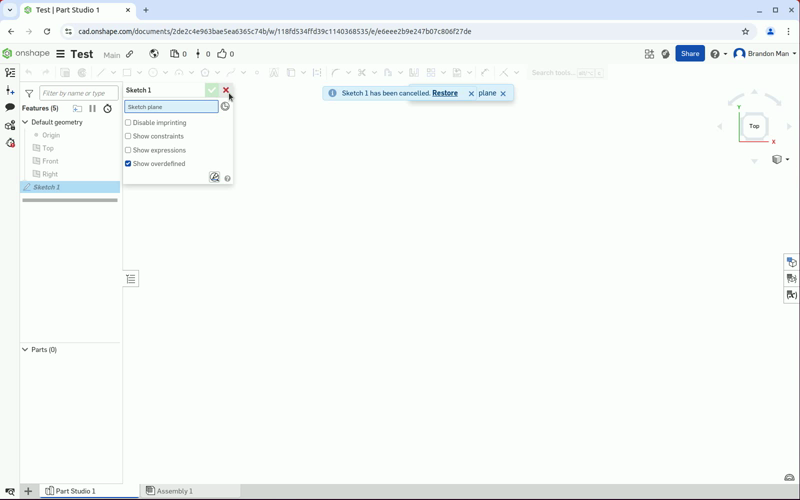
mouse_move(73, 150)
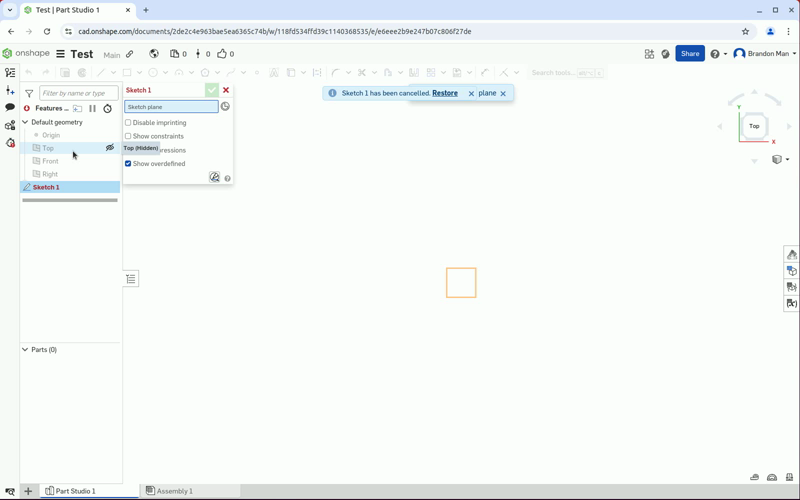
click(73, 150)
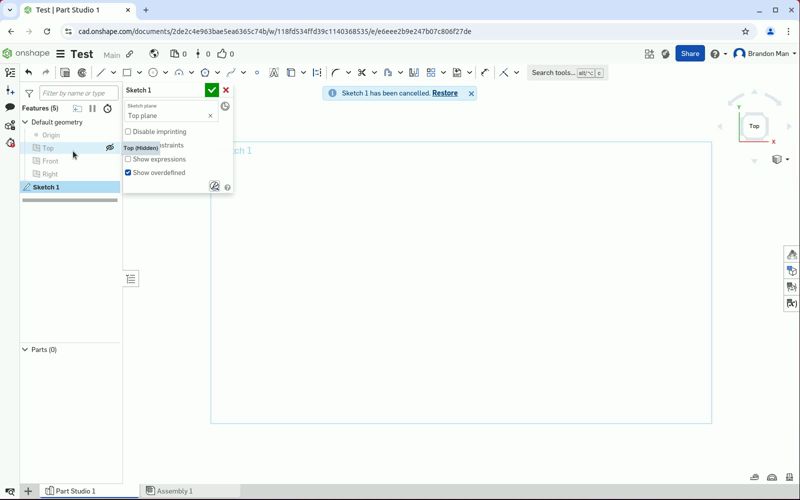
mouse_move(73, 352)
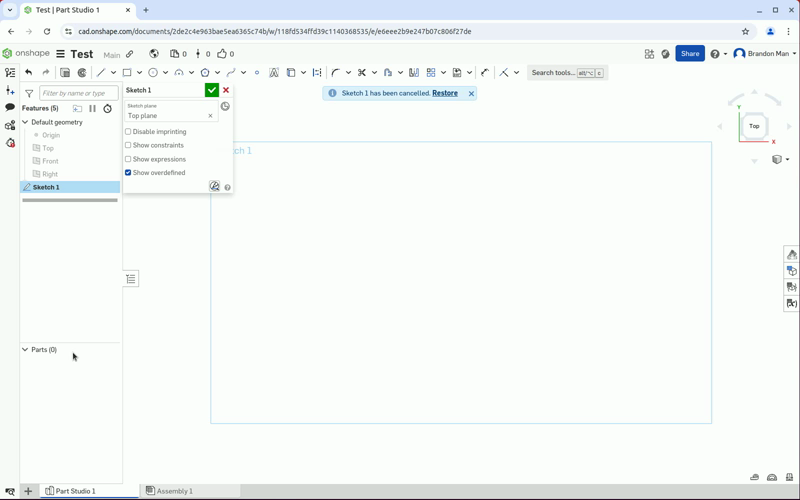
key(y)
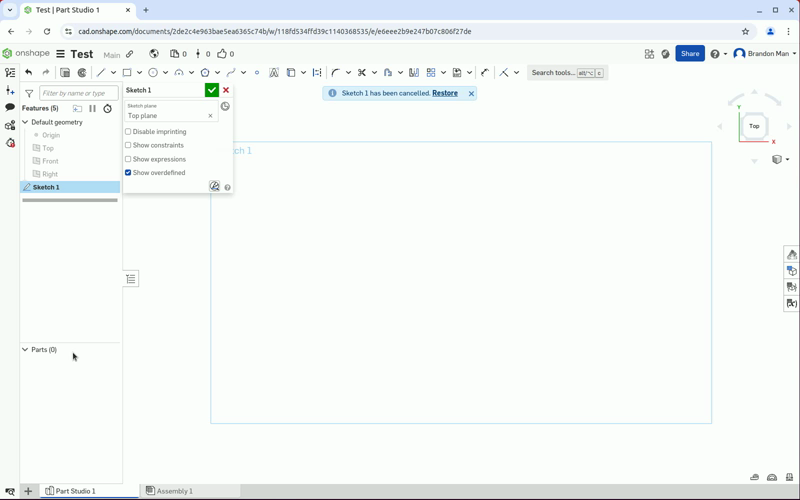
key(c)
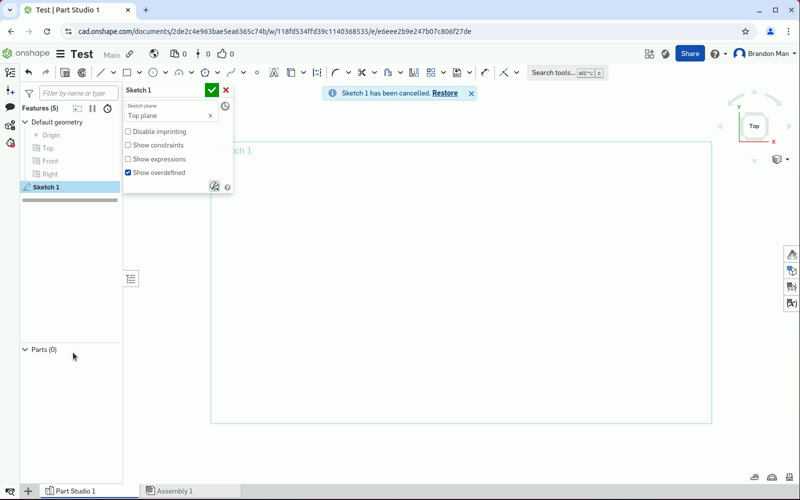
key_down(shift)
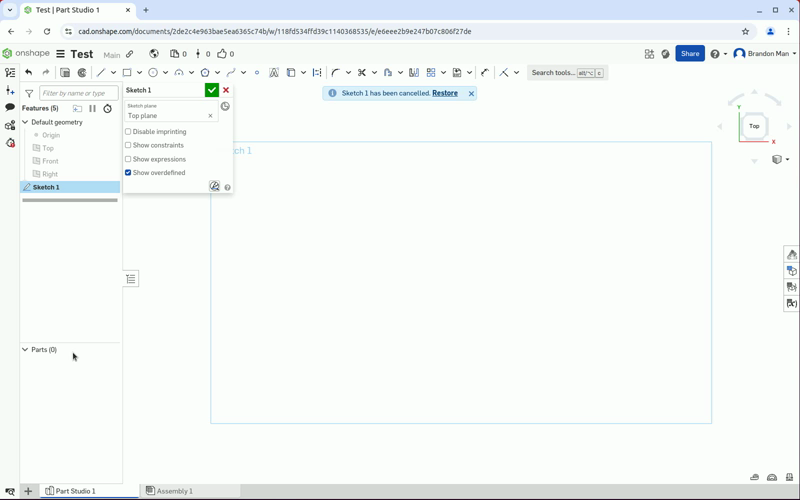
mouse_move(461, 282)
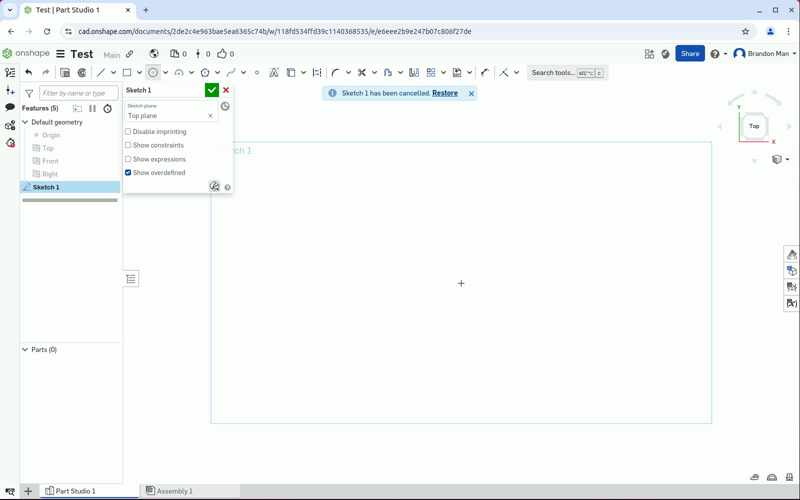
click(461, 282)
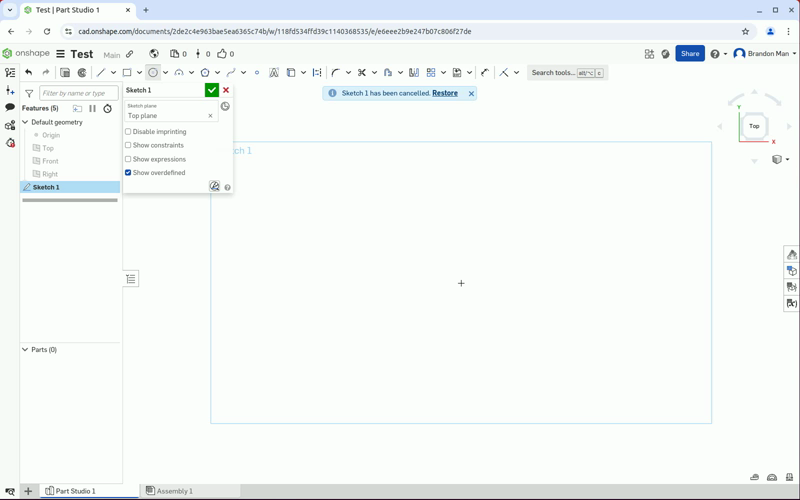
key_up(shift)
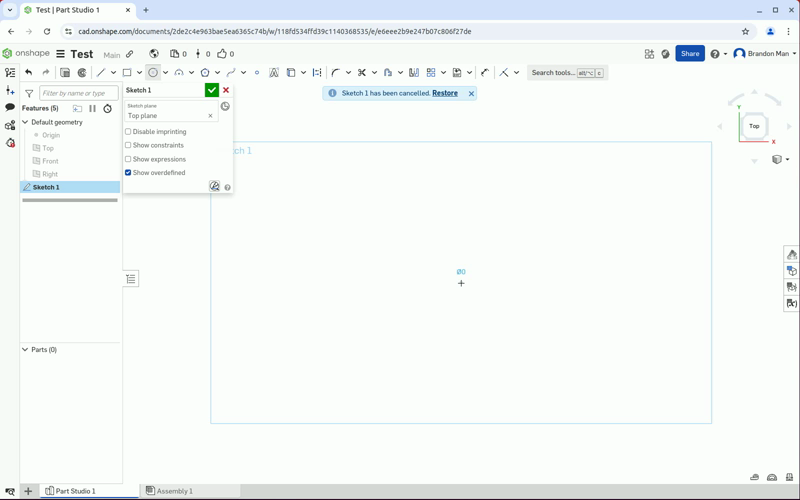
mouse_move(463, 282)
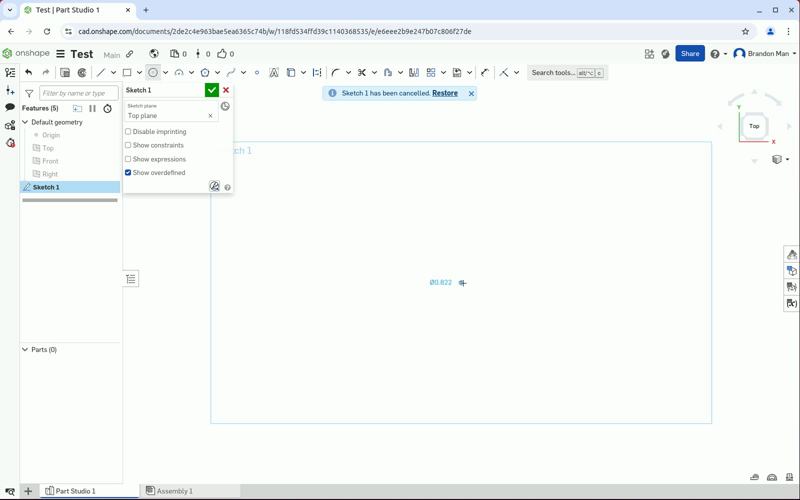
scroll(6)
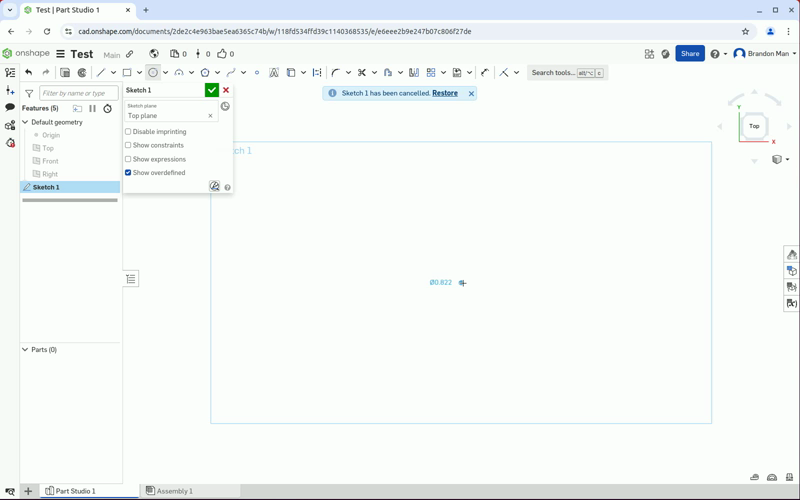
scroll(6)
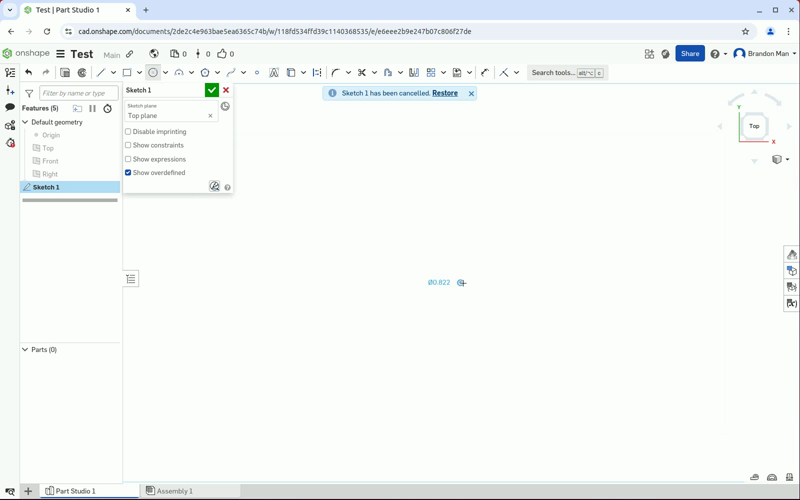
scroll(6)
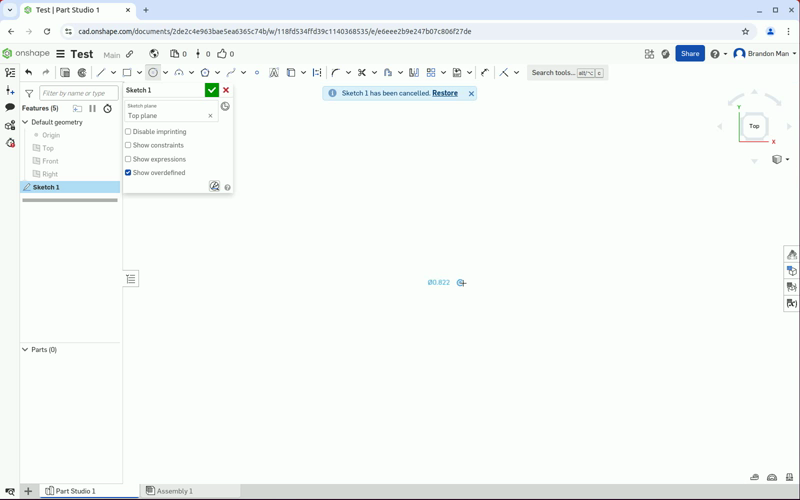
scroll(6)
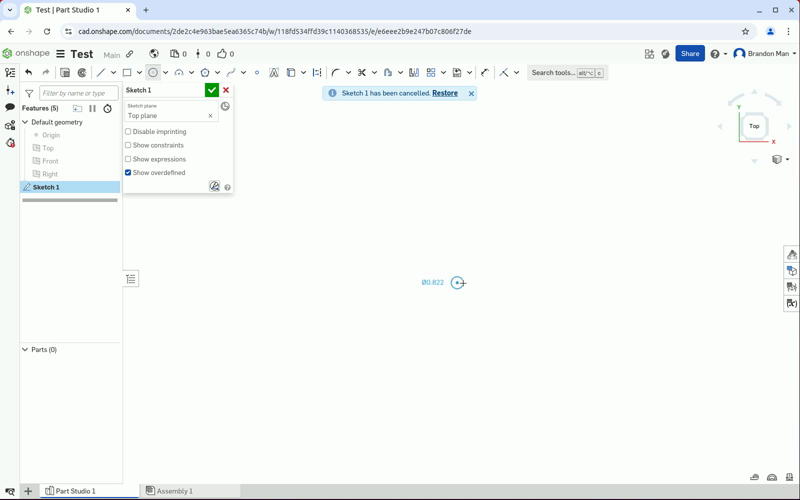
scroll(6)
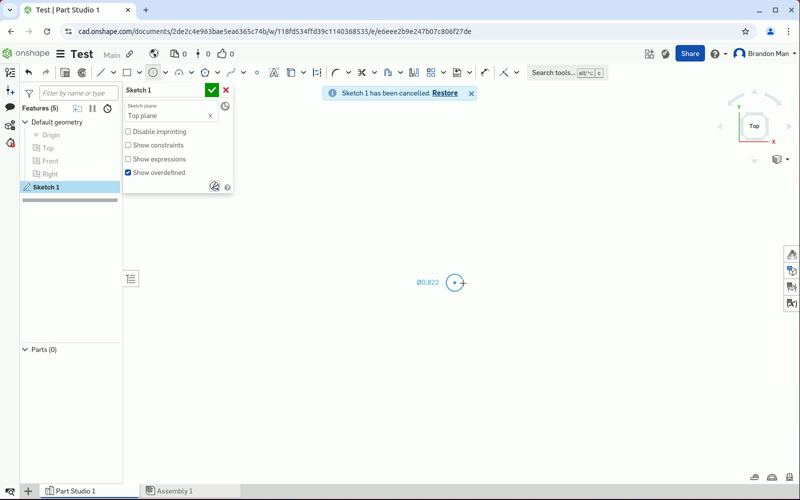
scroll(6)
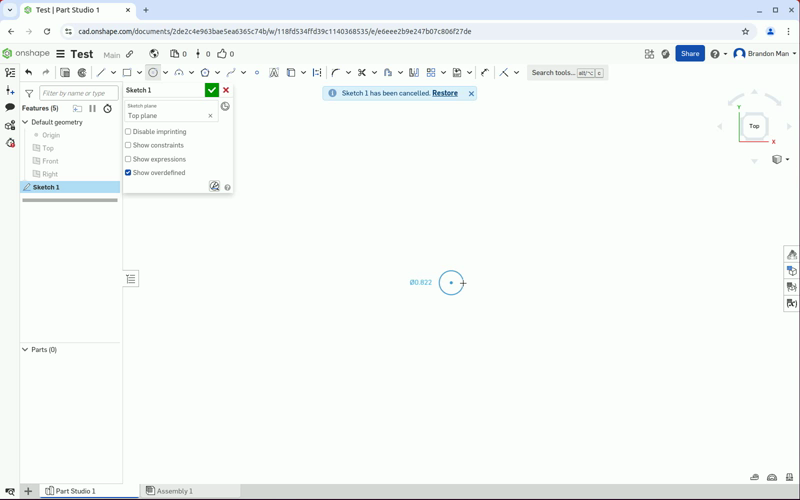
scroll(6)
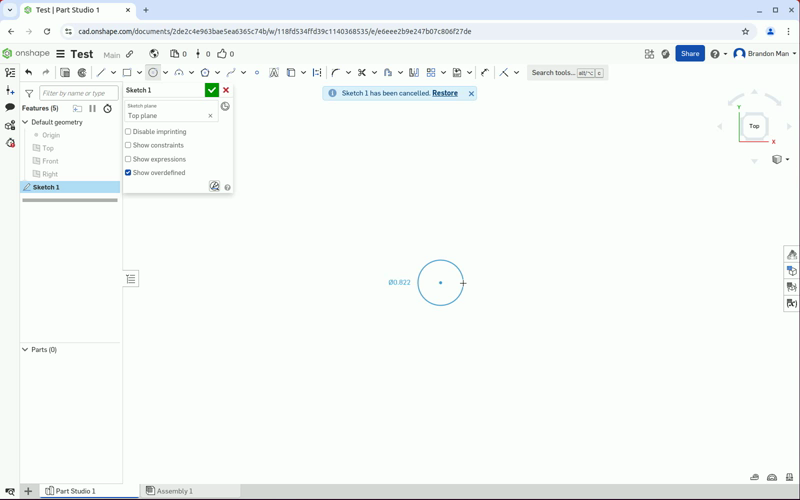
click(463, 282)
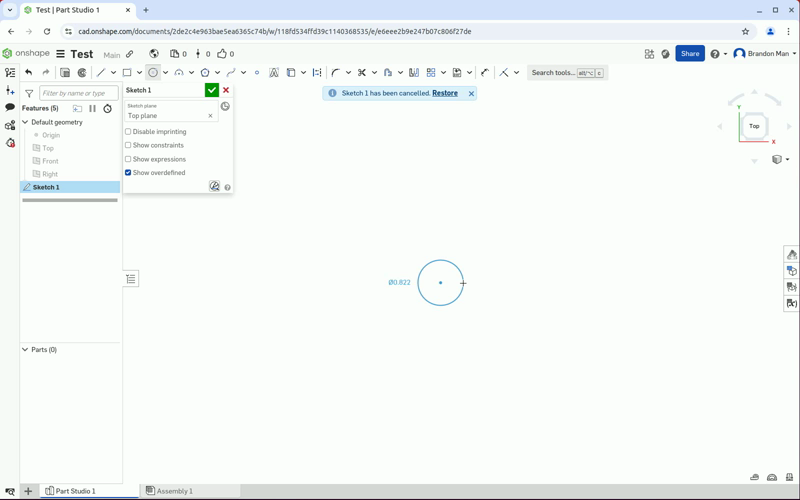
scroll(-6)
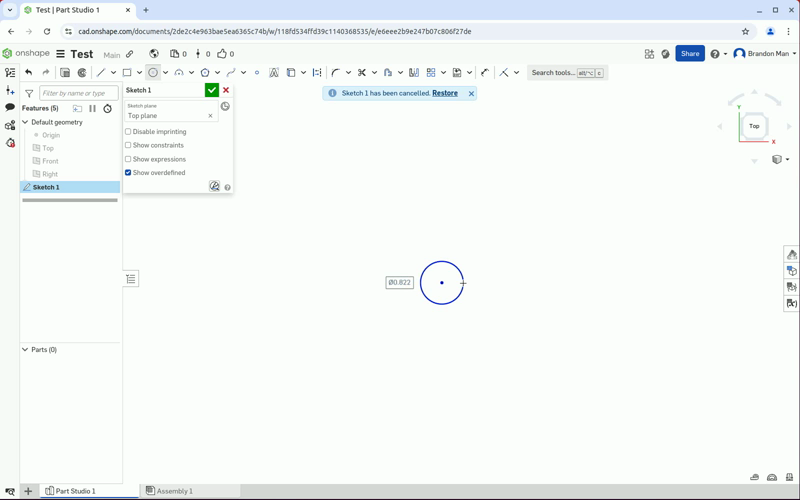
scroll(-6)
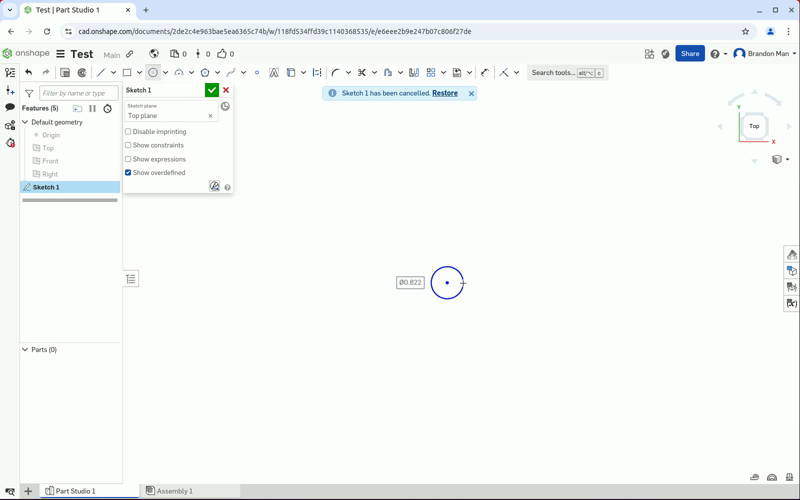
scroll(-6)
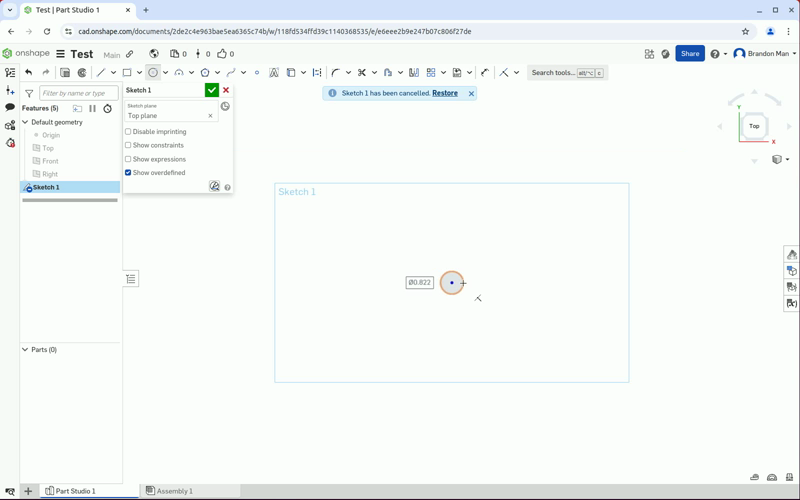
scroll(-6)
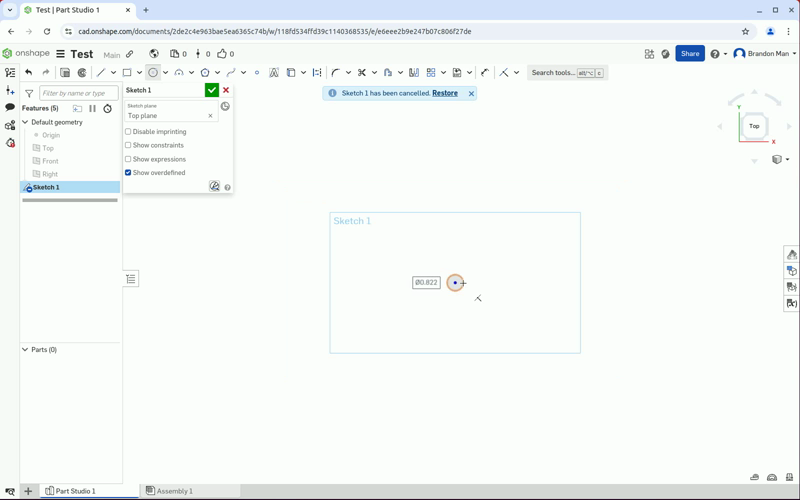
scroll(-6)
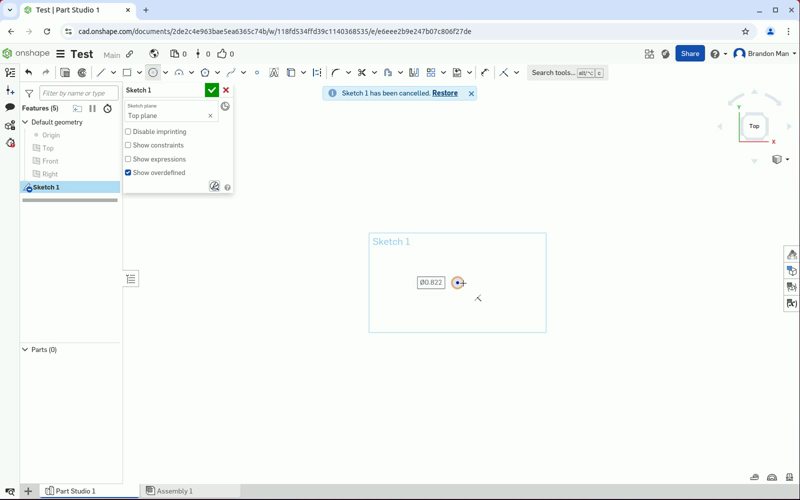
scroll(-6)
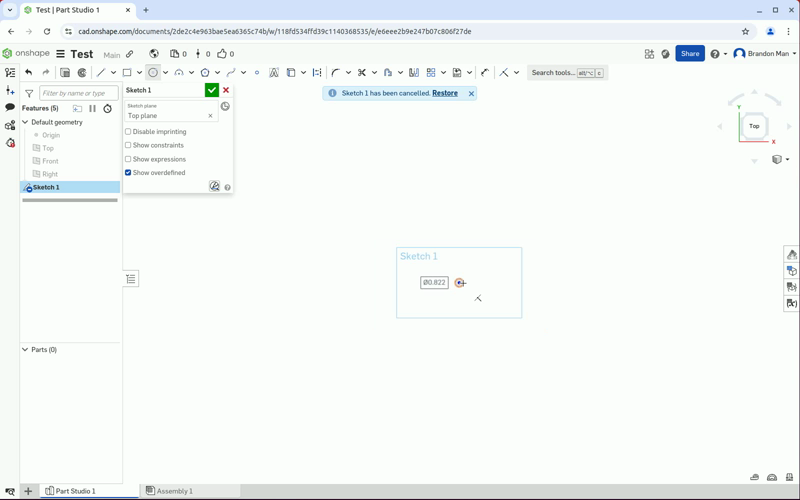
scroll(-6)
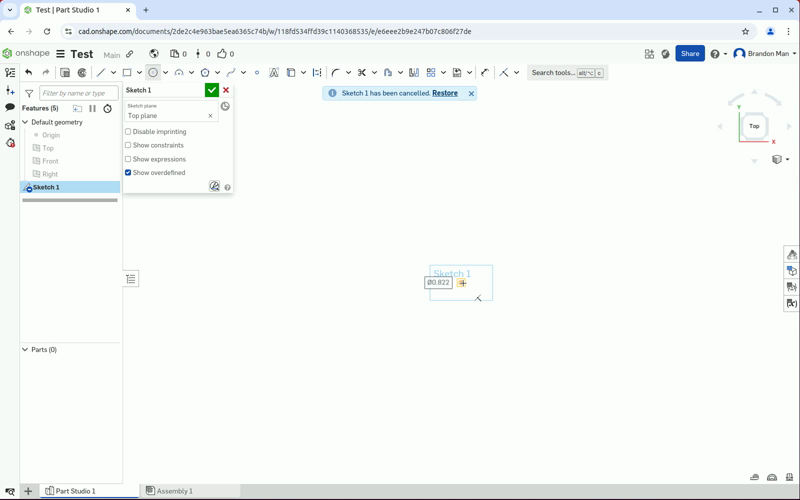
key(esc)
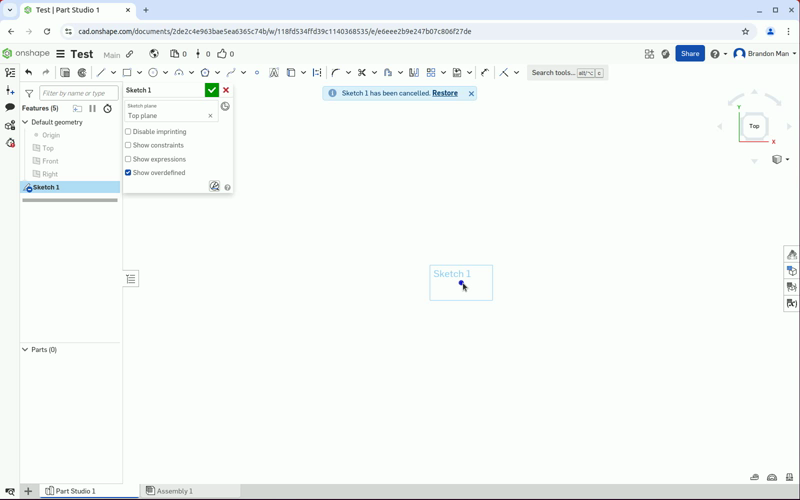
mouse_move(461, 283)
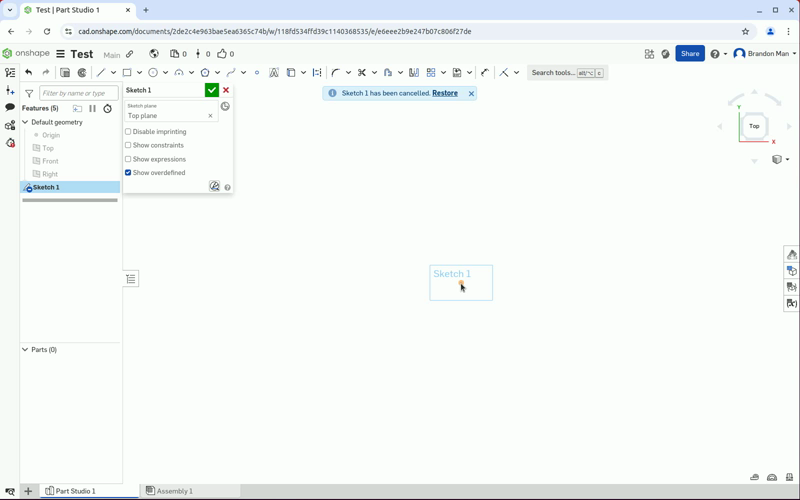
scroll(6)
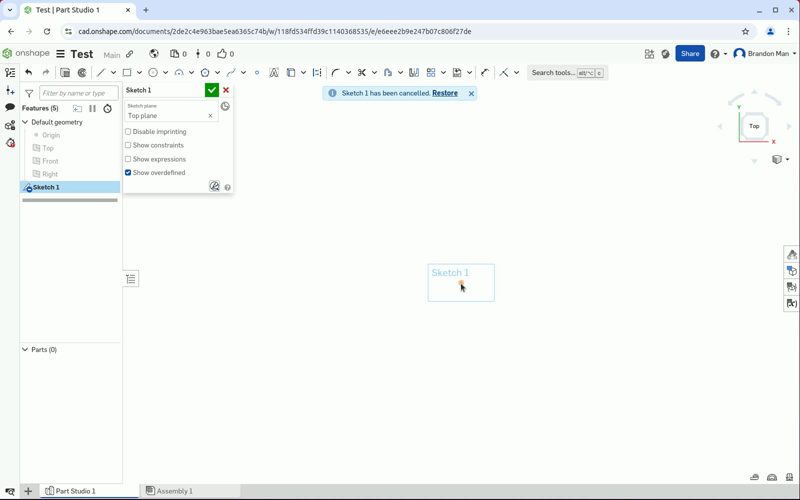
scroll(6)
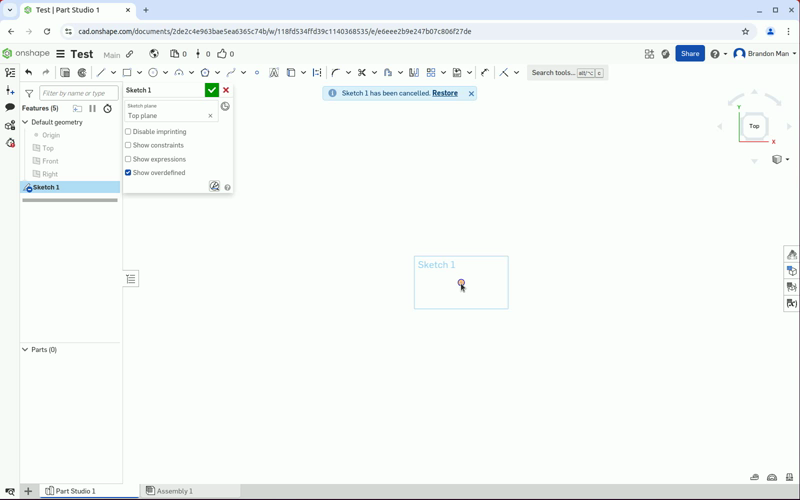
scroll(6)
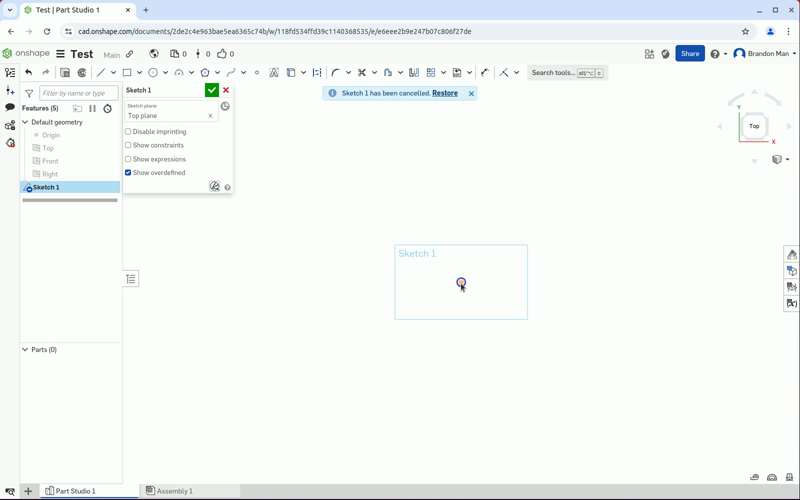
scroll(6)
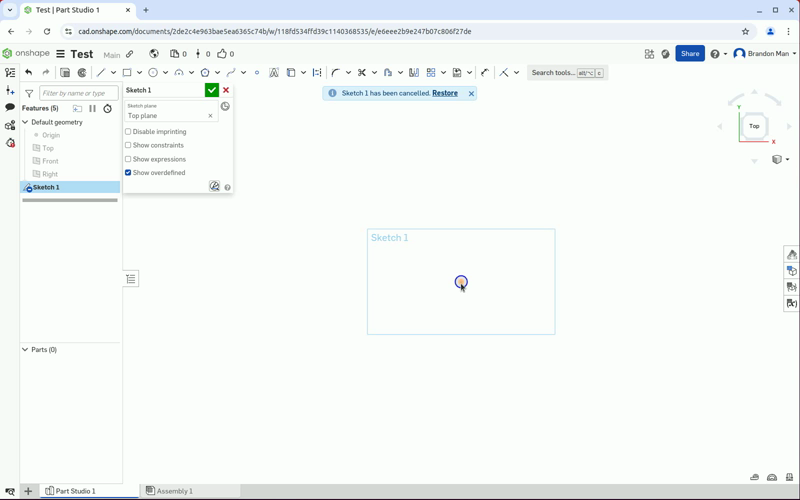
scroll(6)
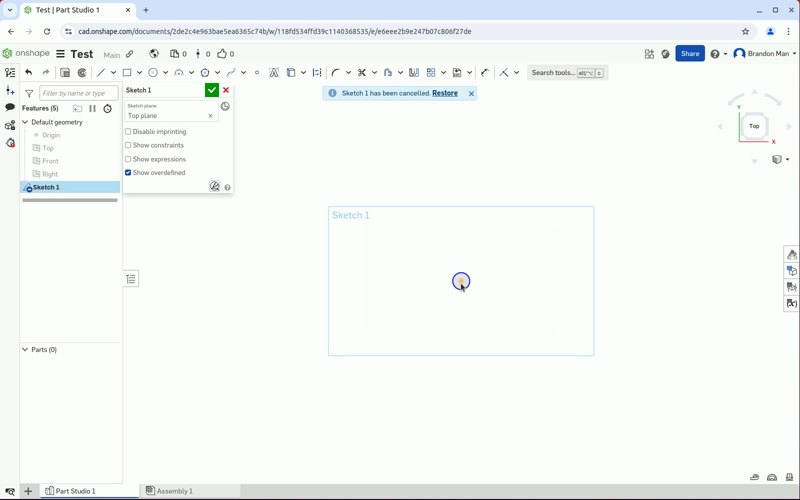
scroll(6)
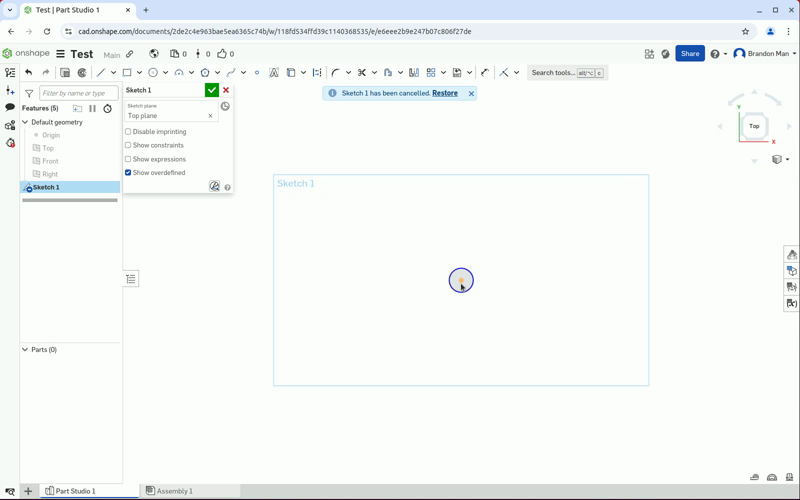
scroll(6)
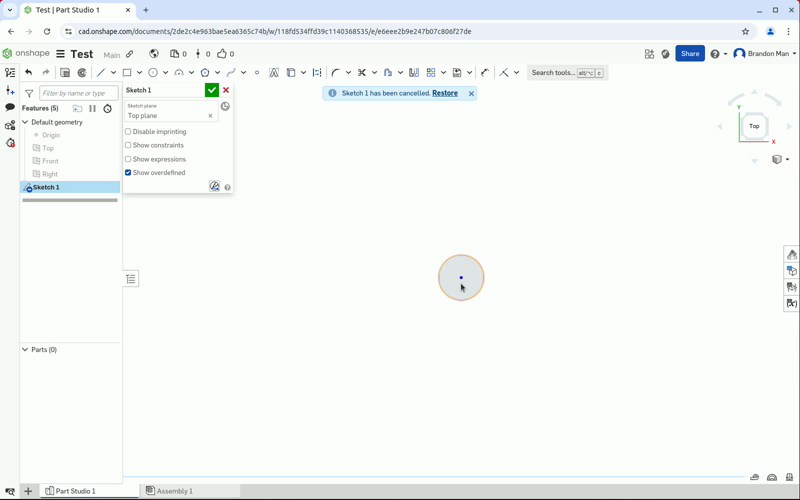
click(461, 283)
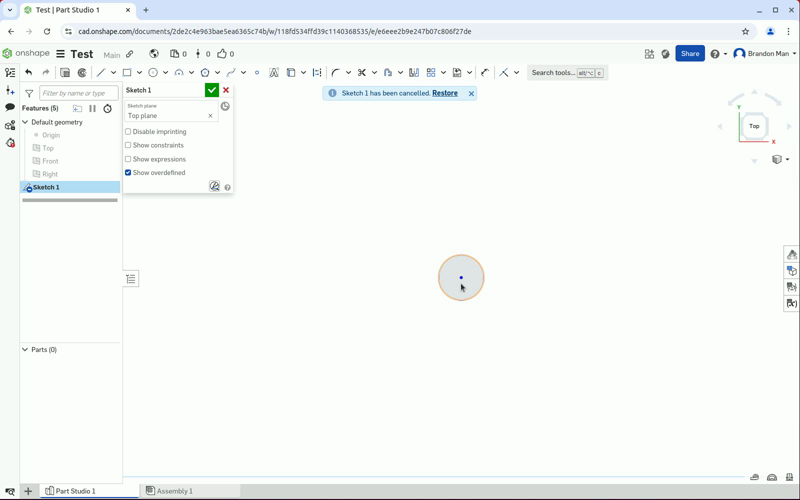
scroll(-6)
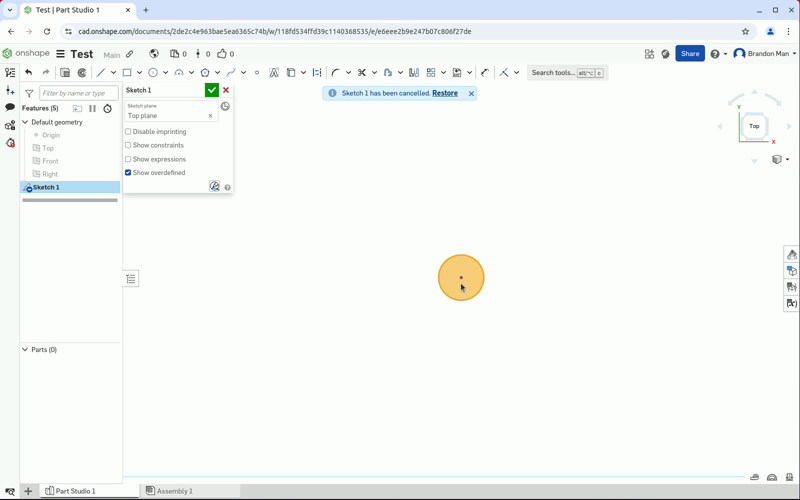
scroll(-6)
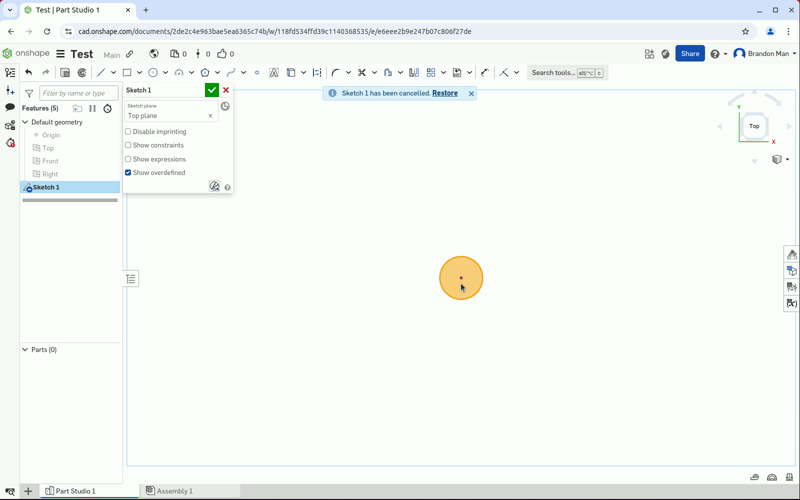
scroll(-6)
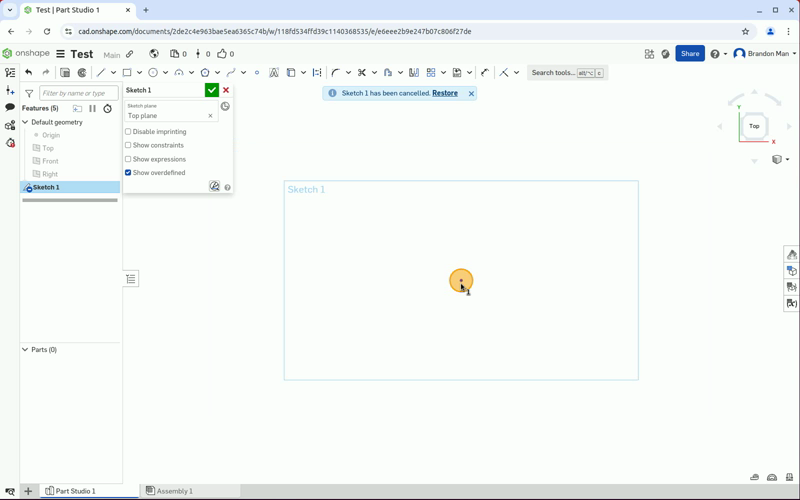
scroll(-6)
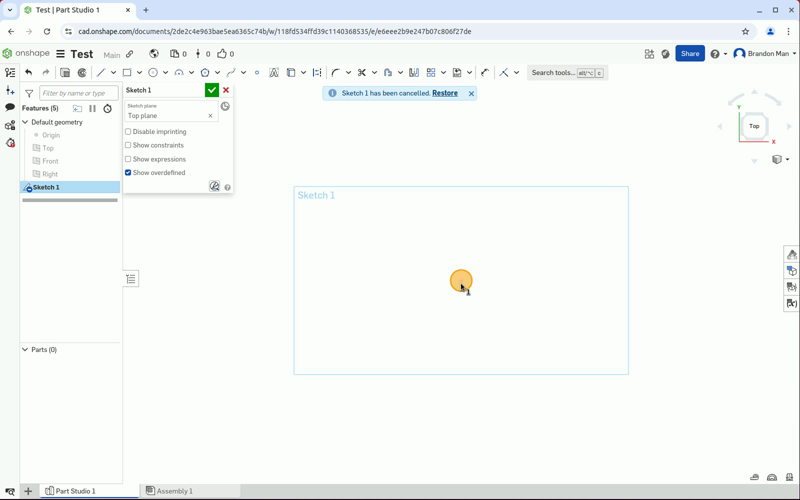
scroll(-6)
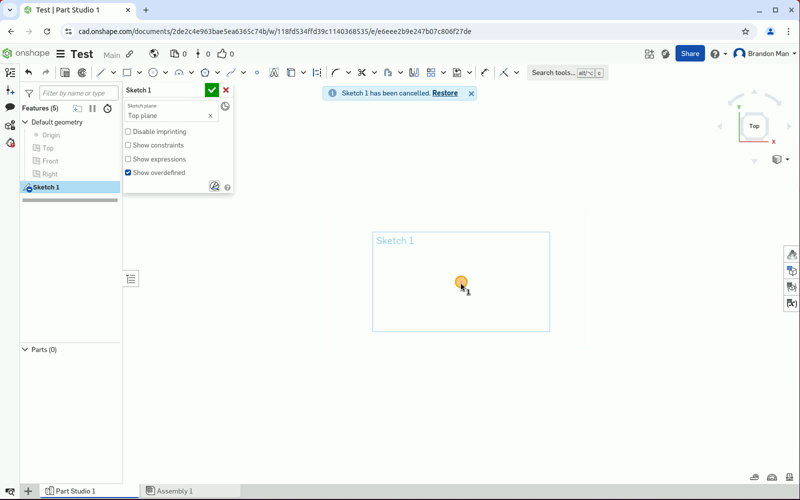
scroll(-6)
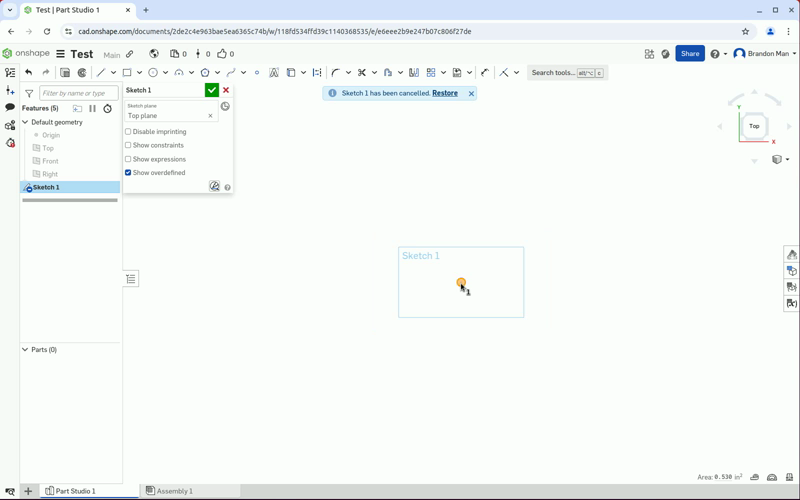
scroll(-6)
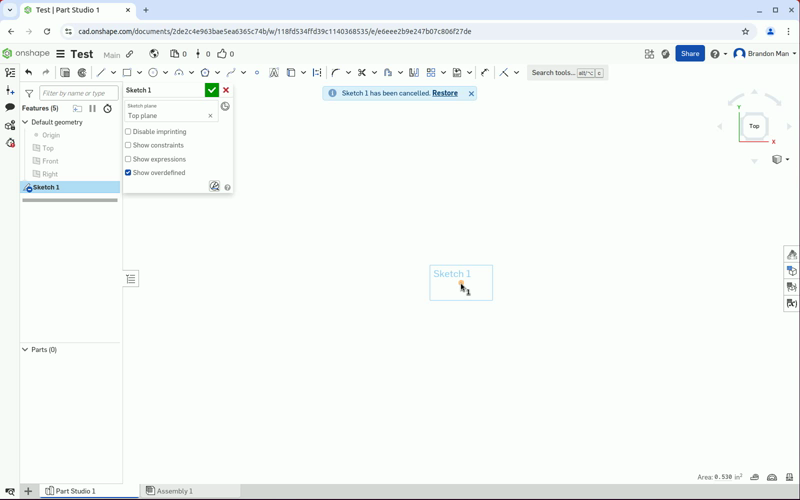
mouse_move(73, 352)
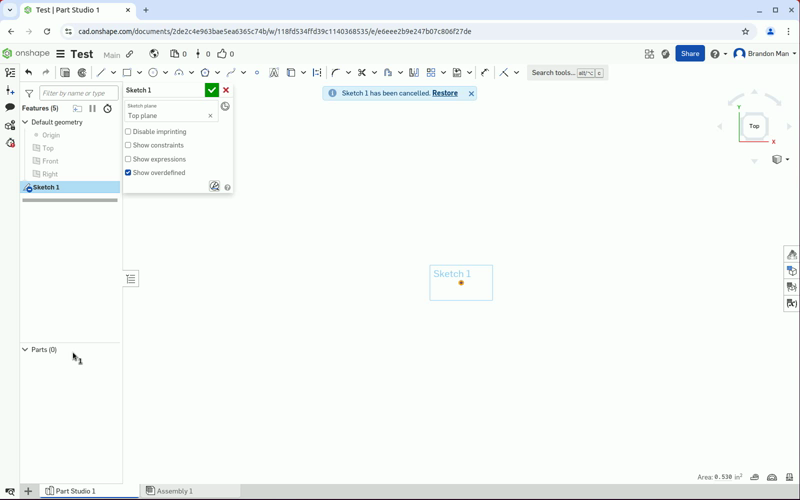
key(shift+y)
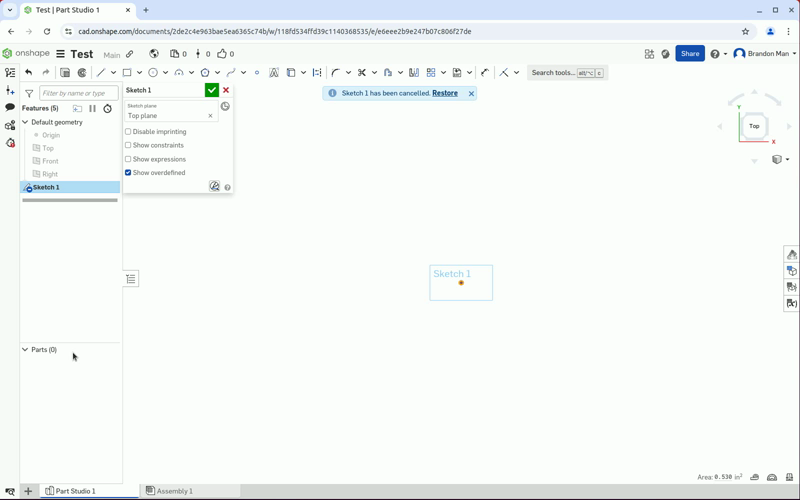
key(shift+e)
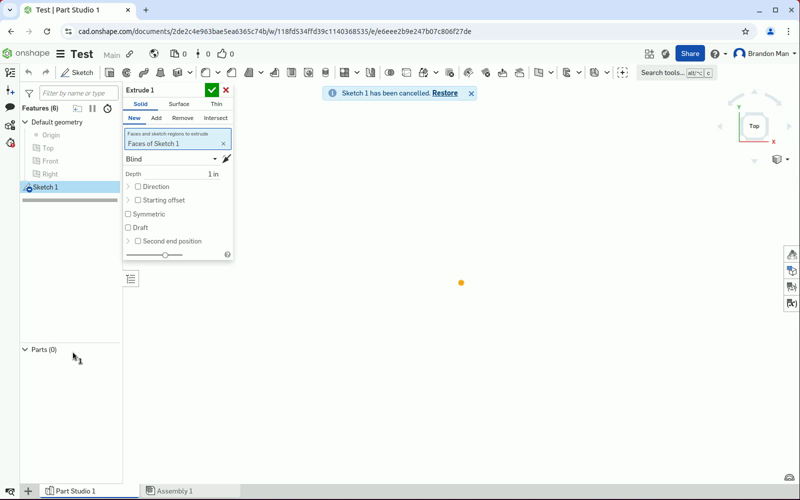
mouse_move(143, 106)
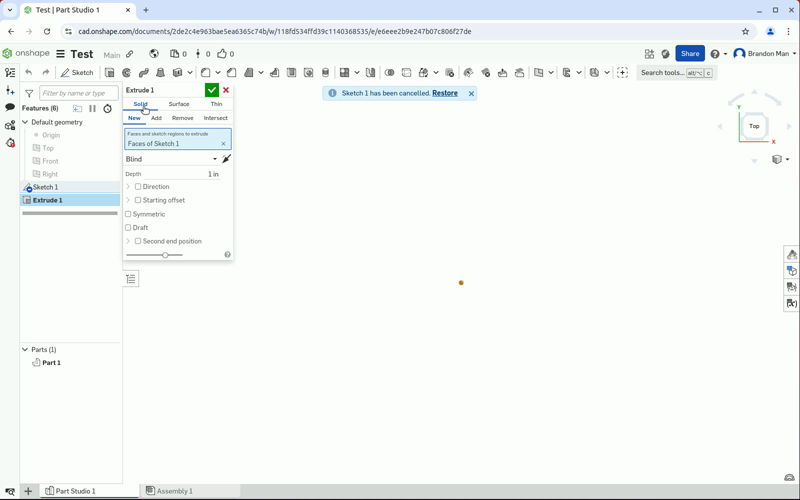
click(143, 106)
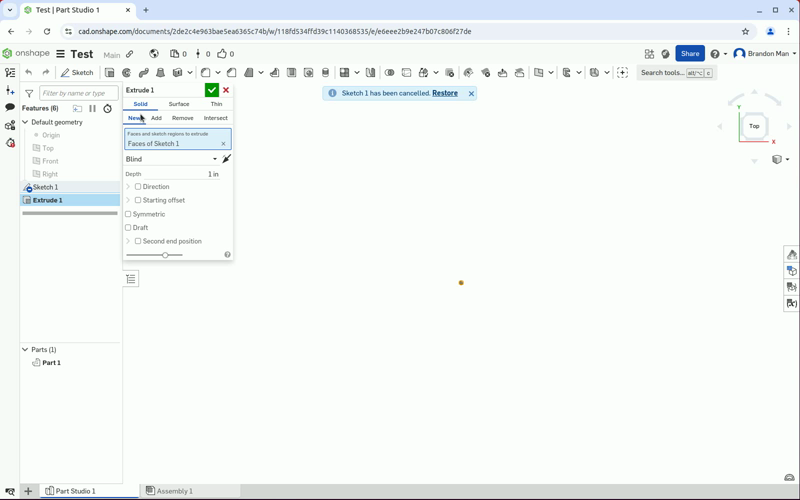
mouse_move(137, 120)
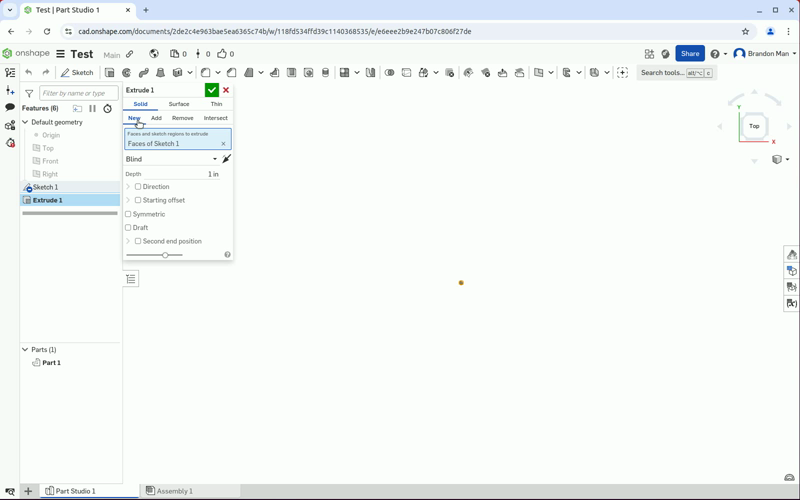
click(137, 120)
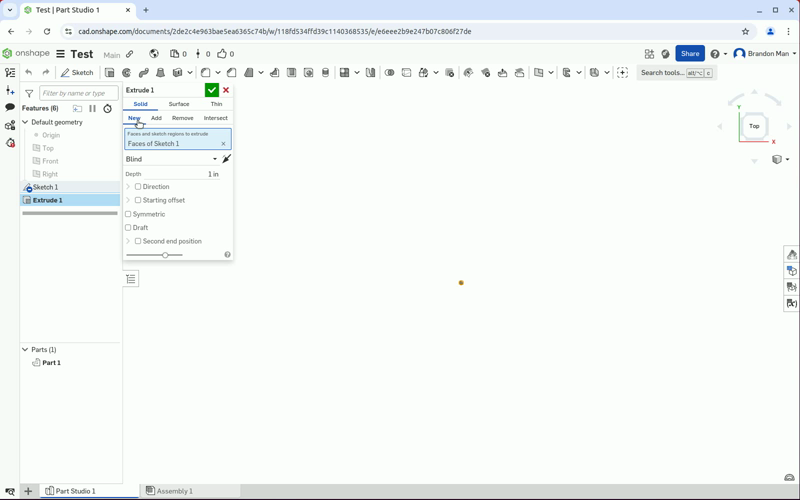
key(tab, 4)
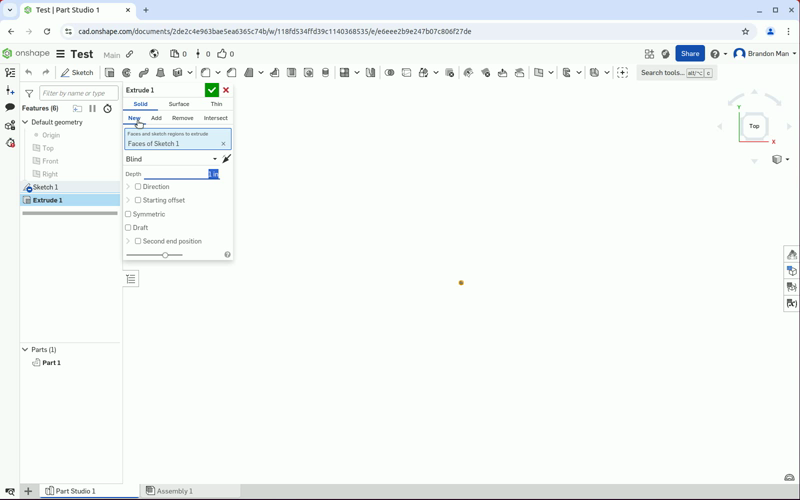
text(23.108)
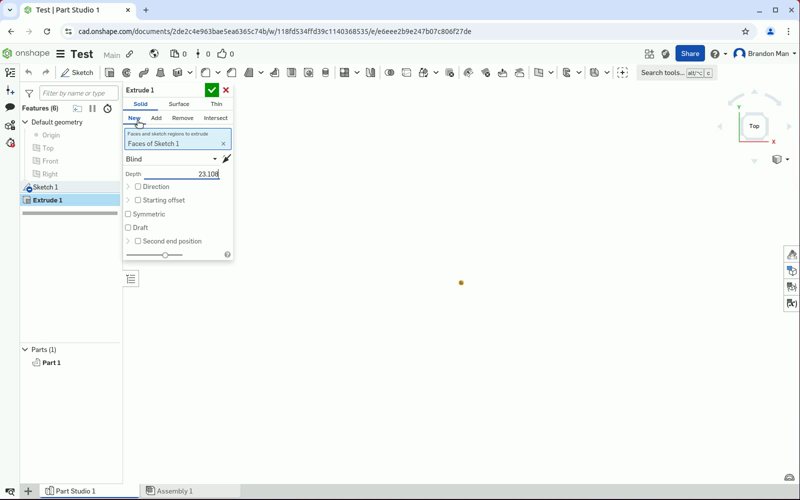
key(enter)
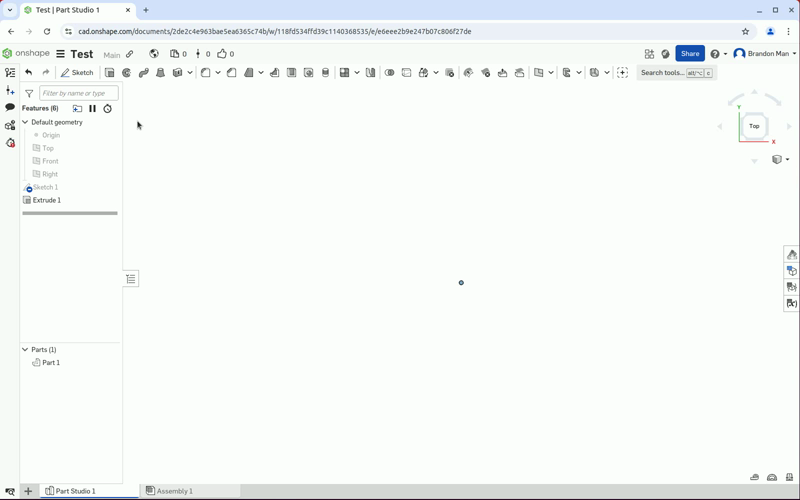
key(shift+h)
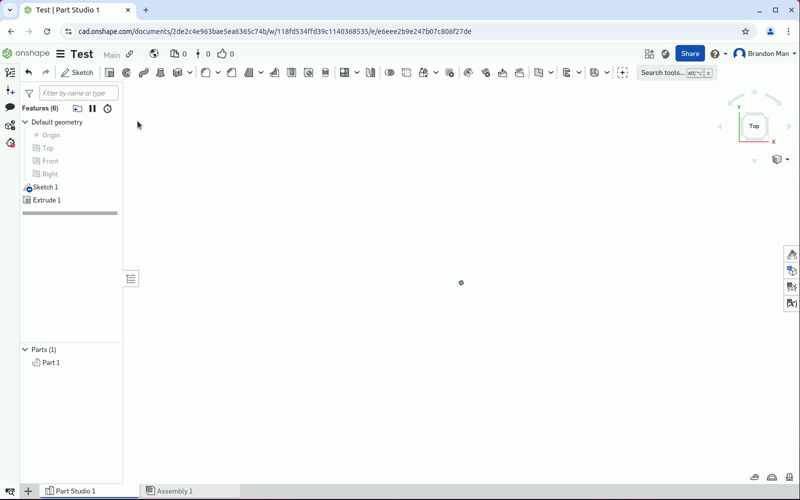
key(shift+h)
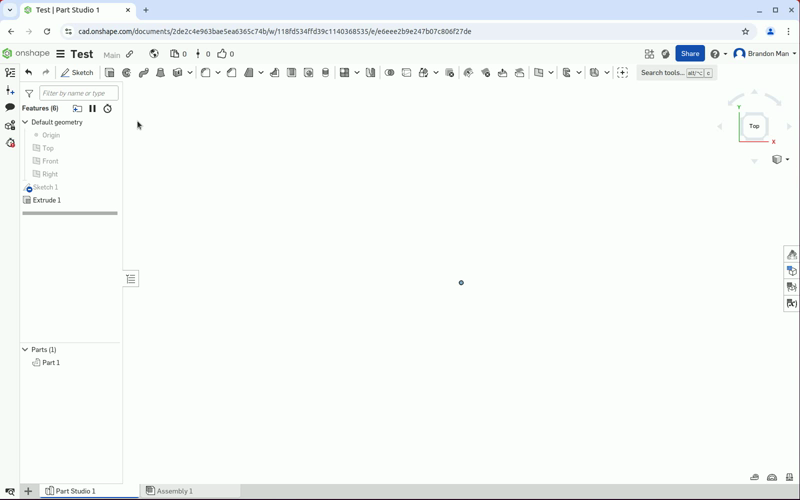
mouse_move(73, 189)
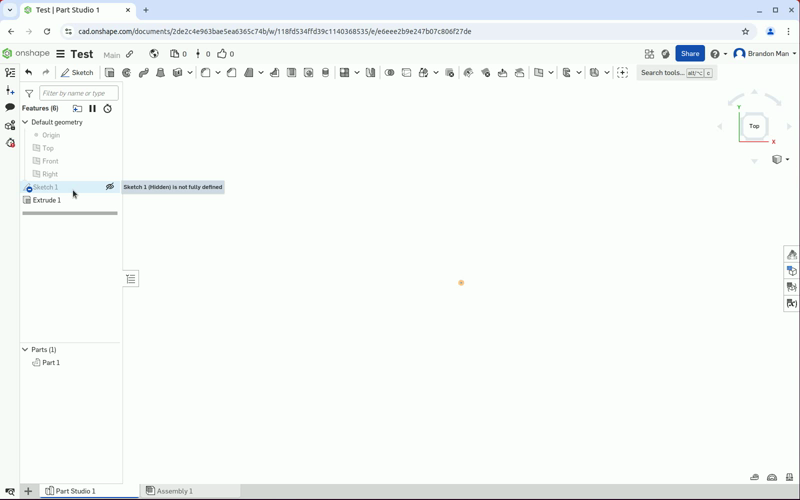
click(73, 189)
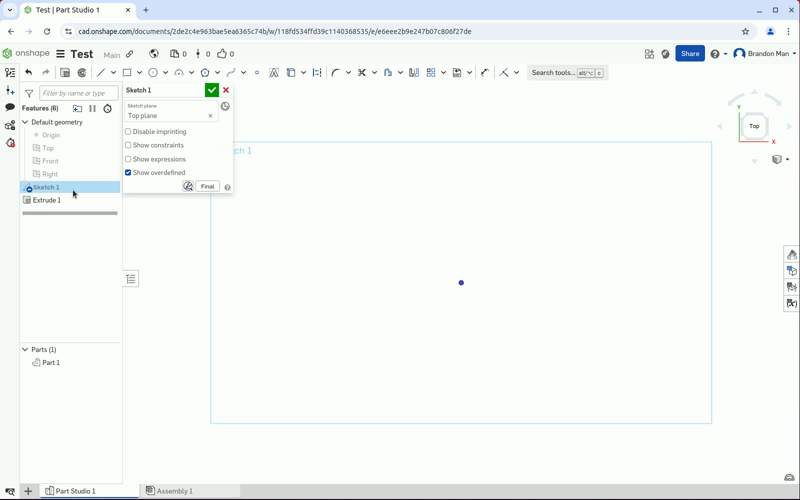
mouse_move(229, 92)
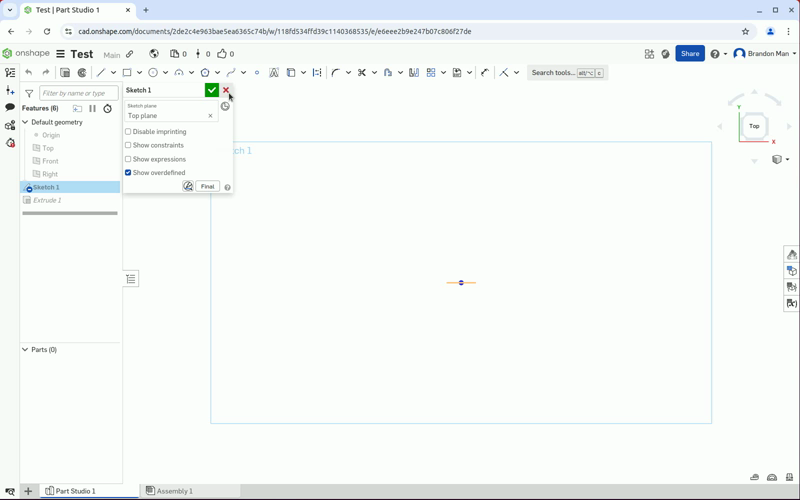
click(229, 92)
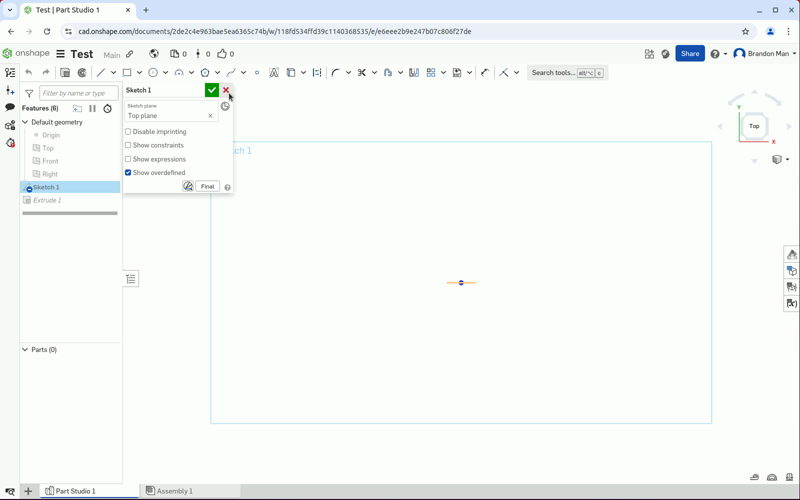
key(shift+s)
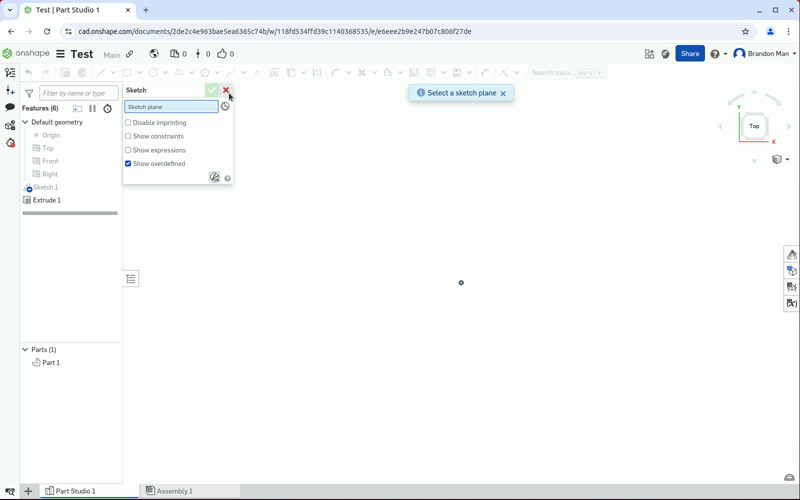
mouse_move(73, 150)
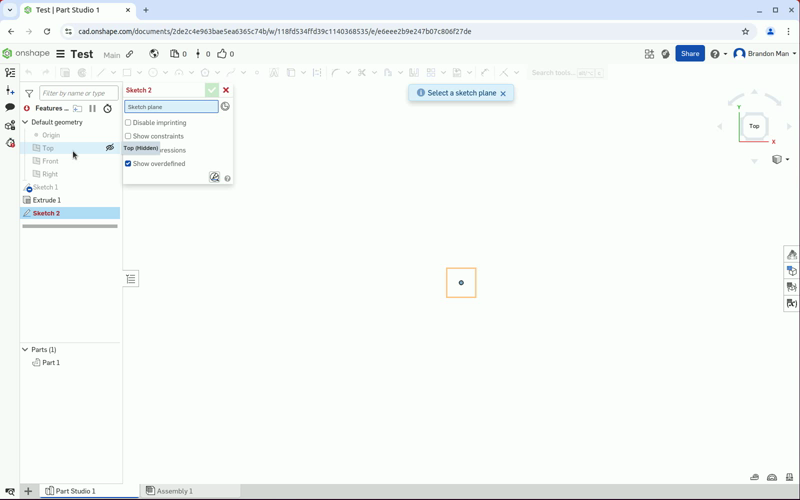
click(73, 150)
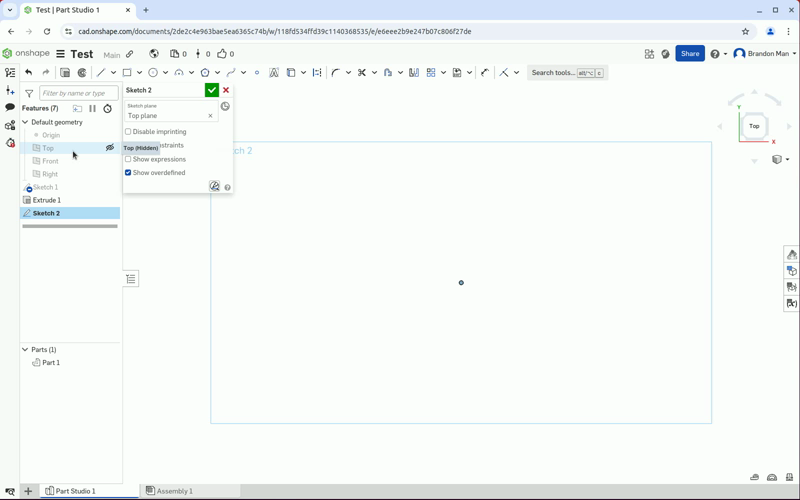
mouse_move(73, 352)
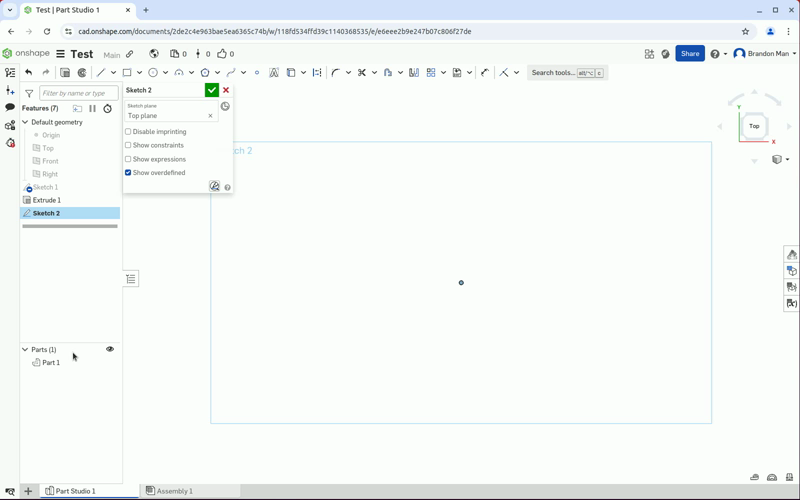
key(y)
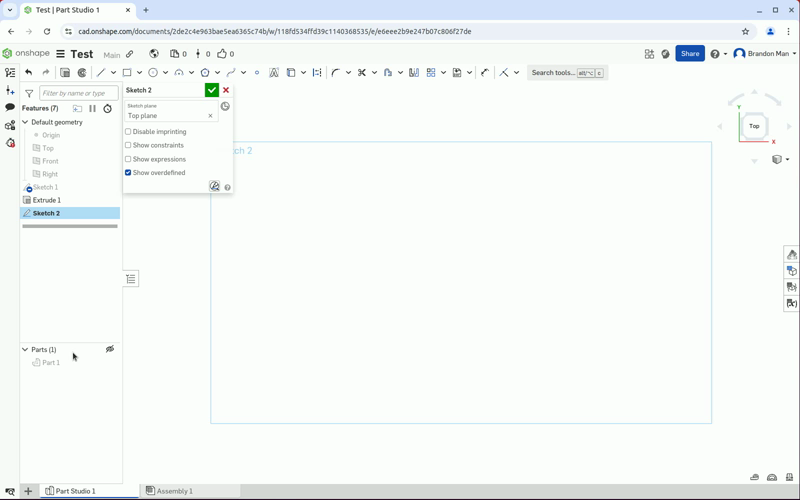
key(c)
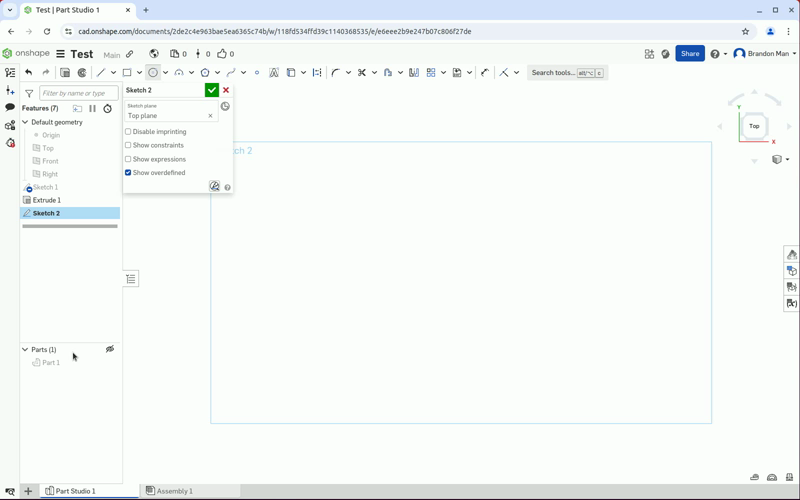
key_down(shift)
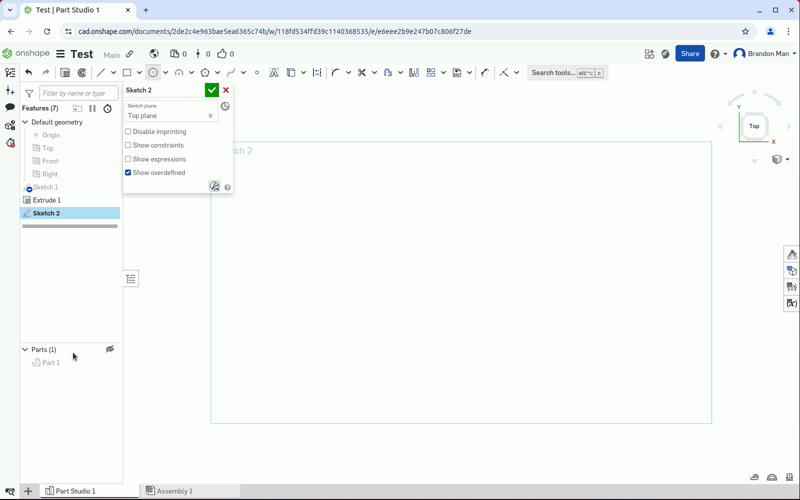
mouse_move(461, 268)
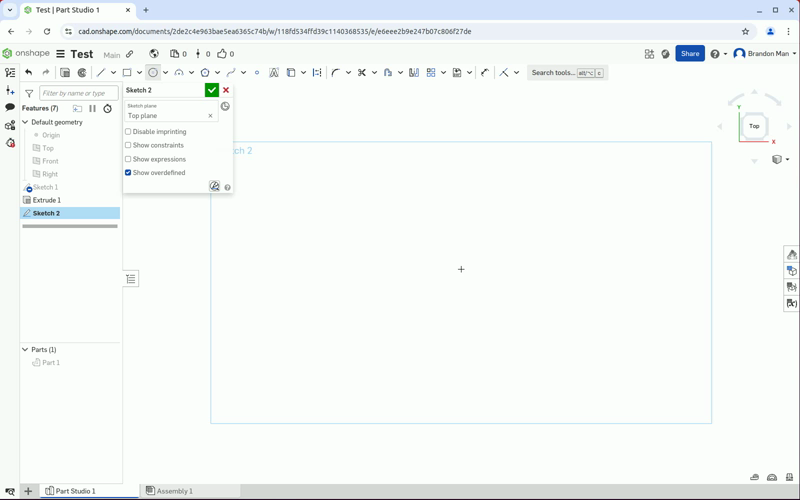
click(461, 268)
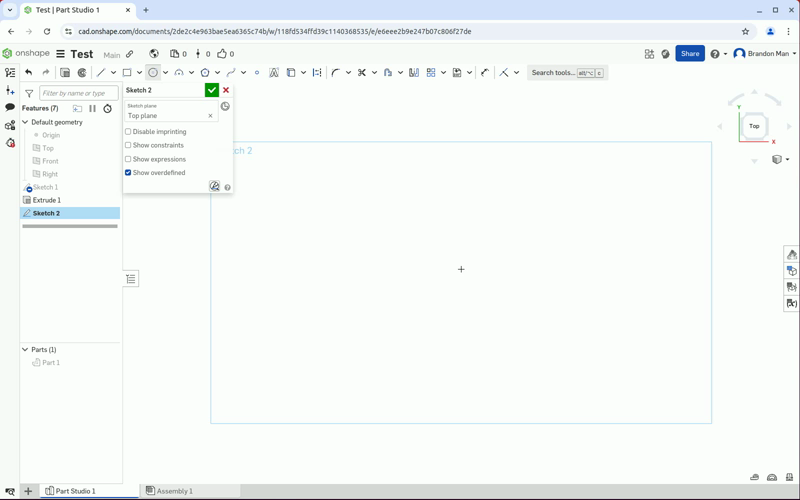
key_up(shift)
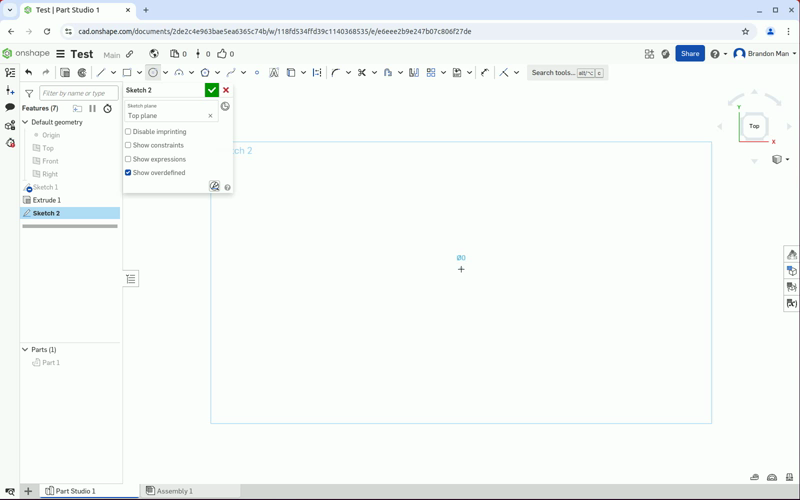
mouse_move(463, 268)
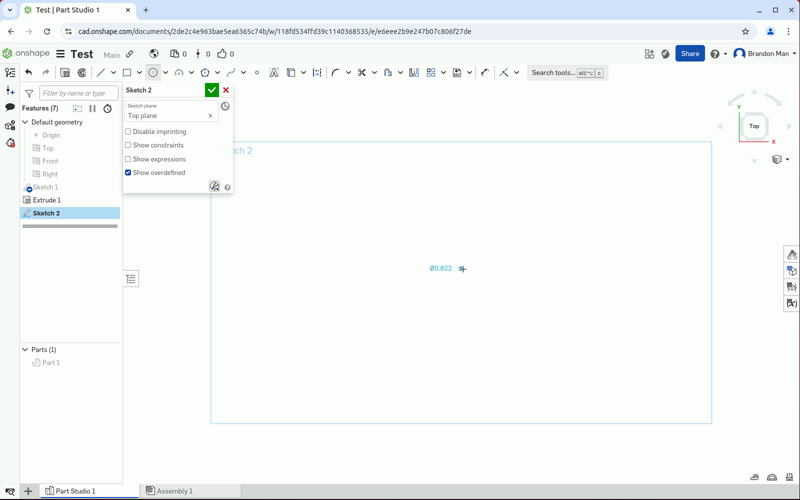
scroll(6)
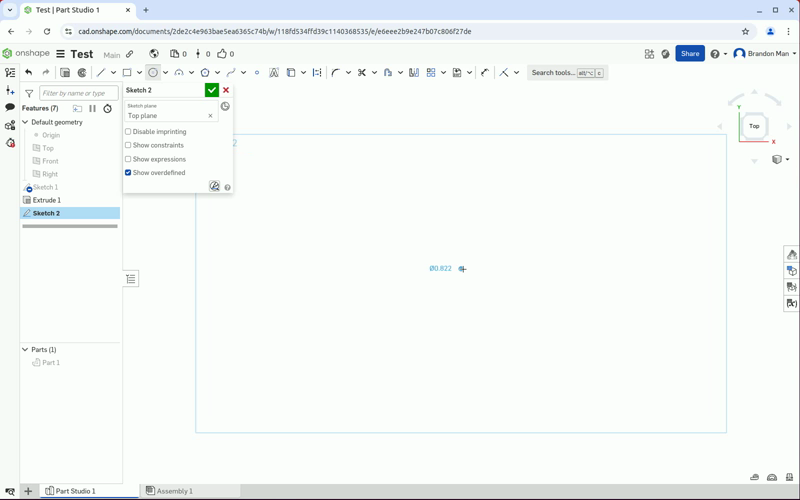
scroll(6)
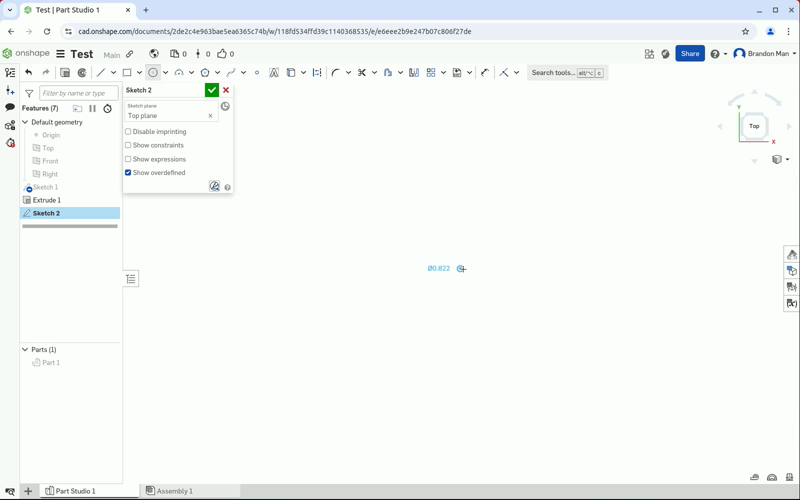
scroll(6)
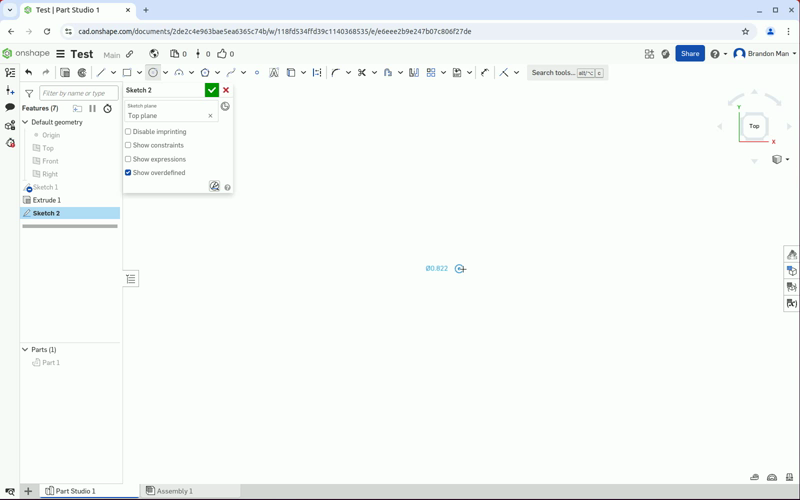
scroll(6)
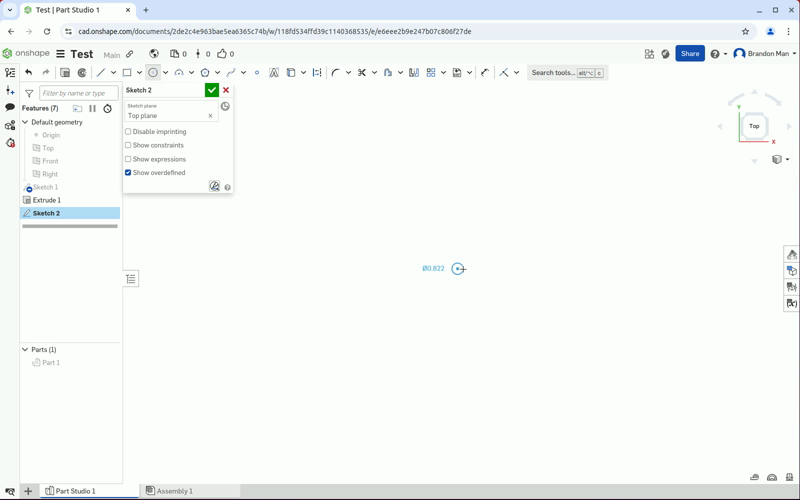
scroll(6)
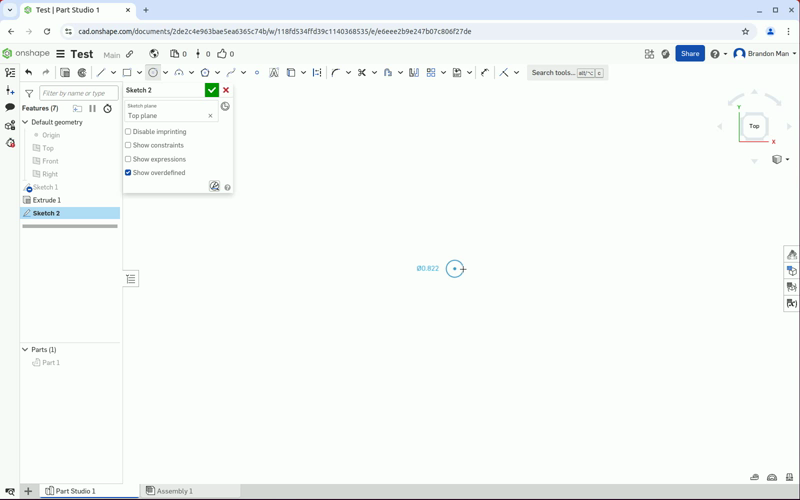
scroll(6)
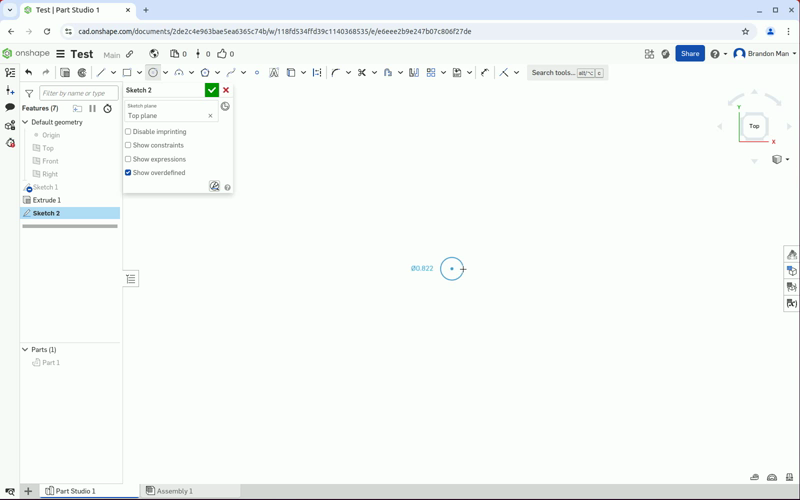
scroll(6)
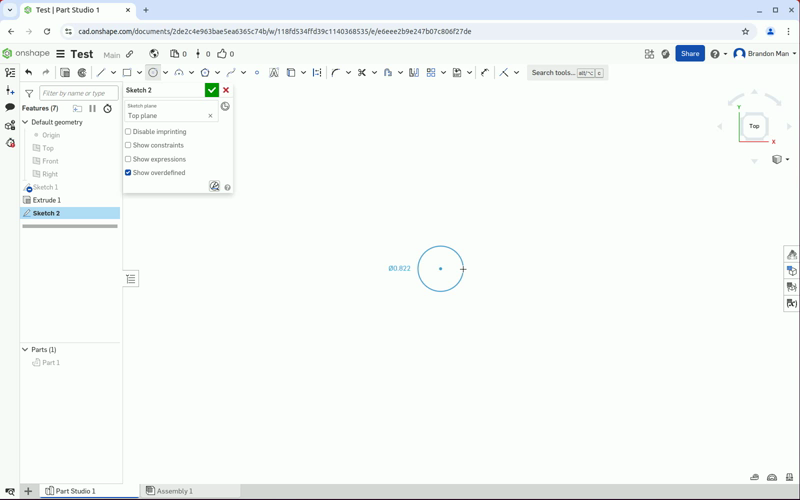
click(463, 268)
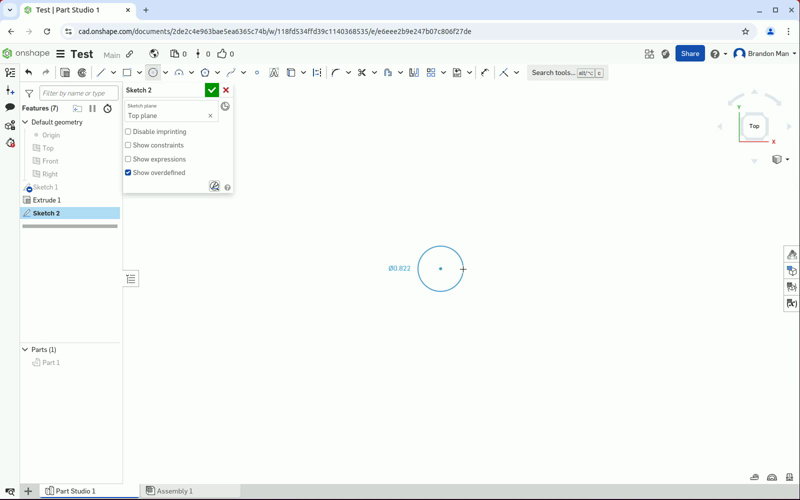
scroll(-6)
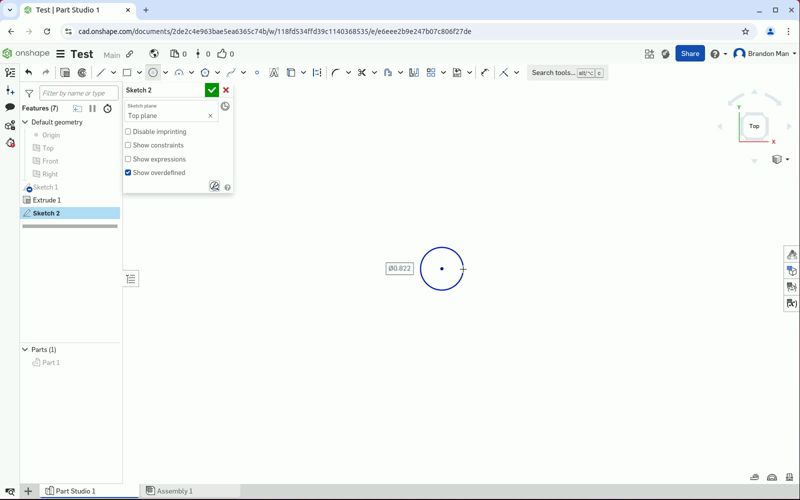
scroll(-6)
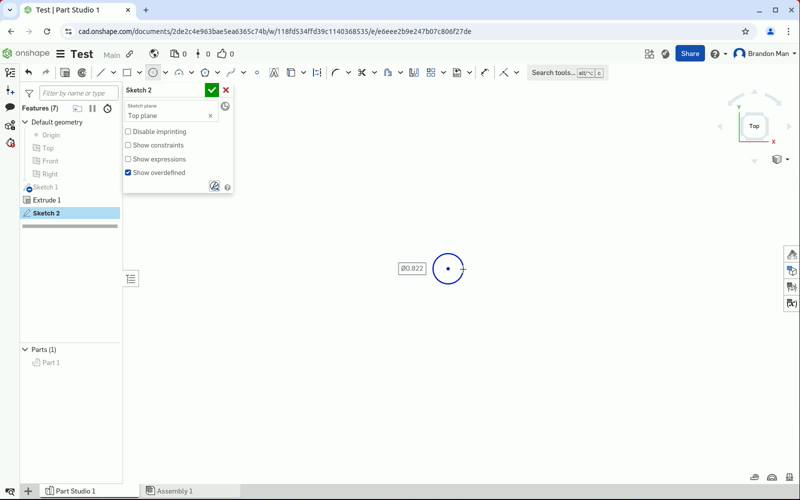
scroll(-6)
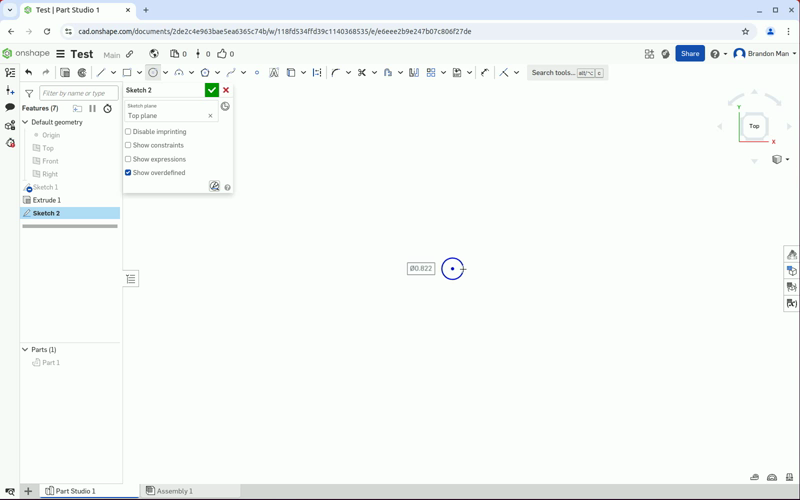
scroll(-6)
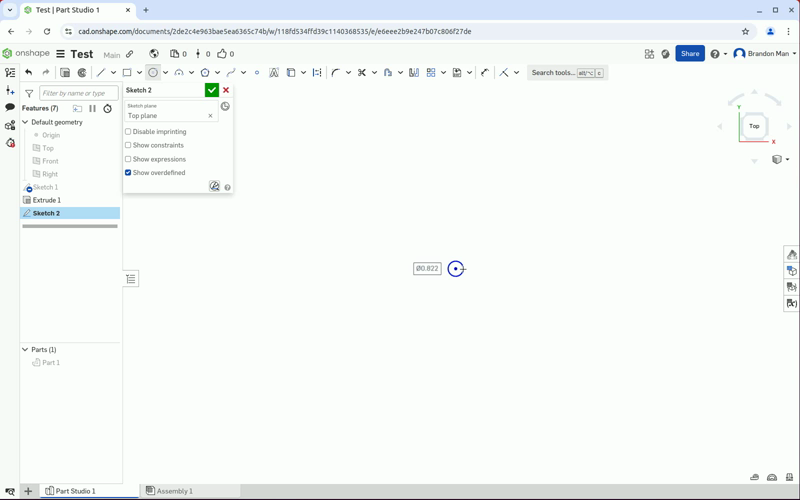
scroll(-6)
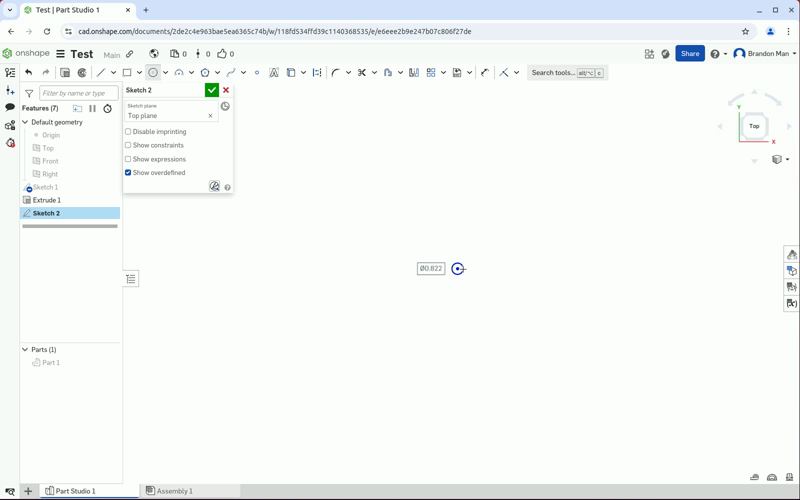
scroll(-6)
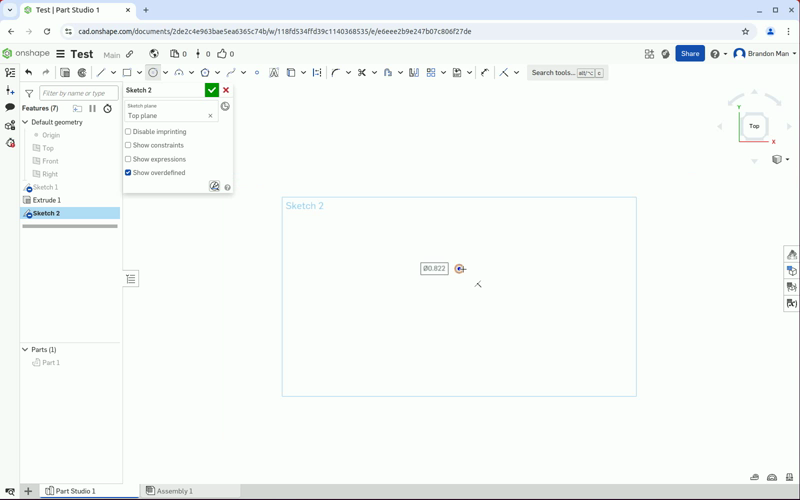
scroll(-6)
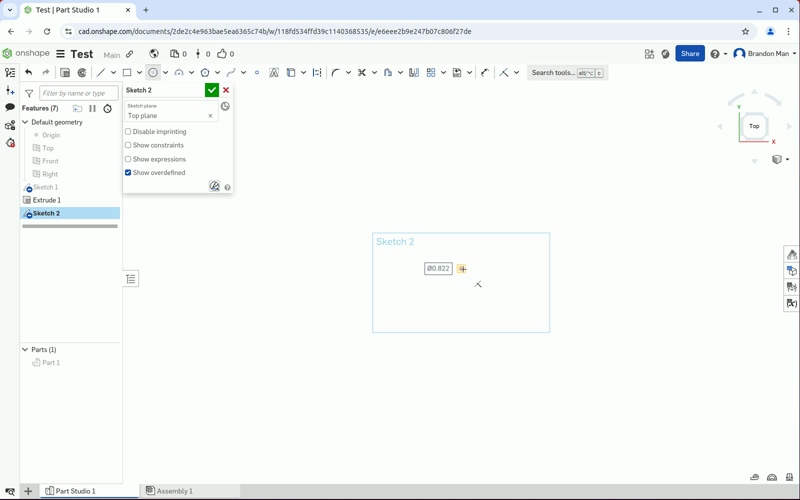
key(esc)
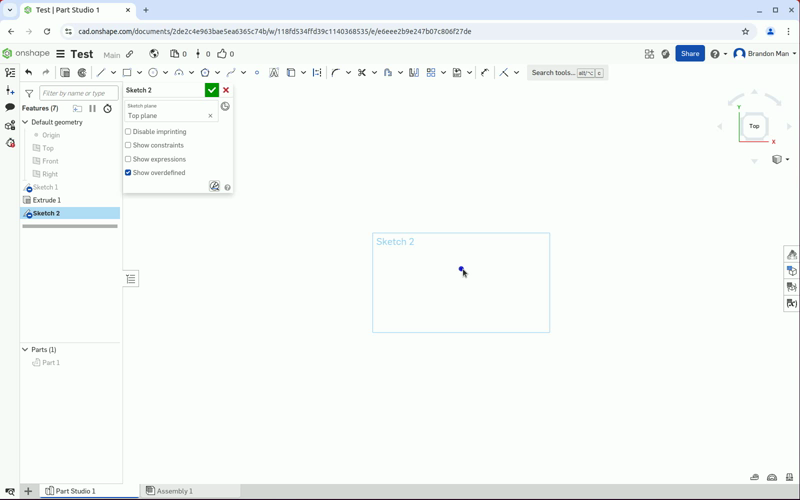
mouse_move(462, 269)
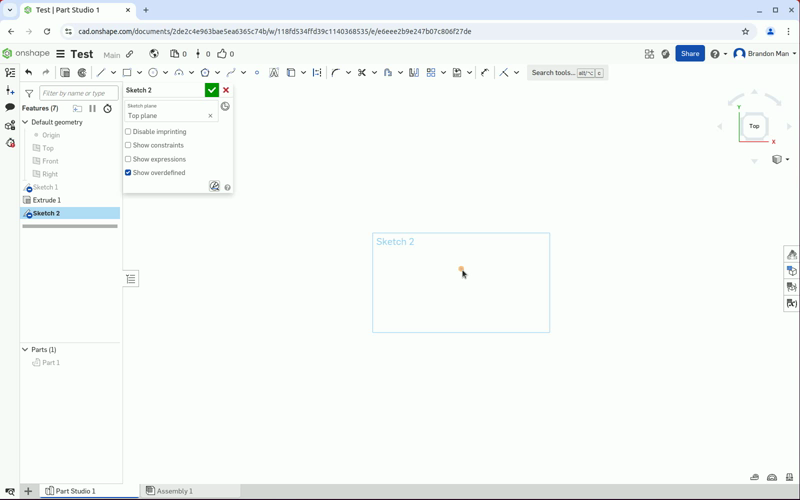
scroll(6)
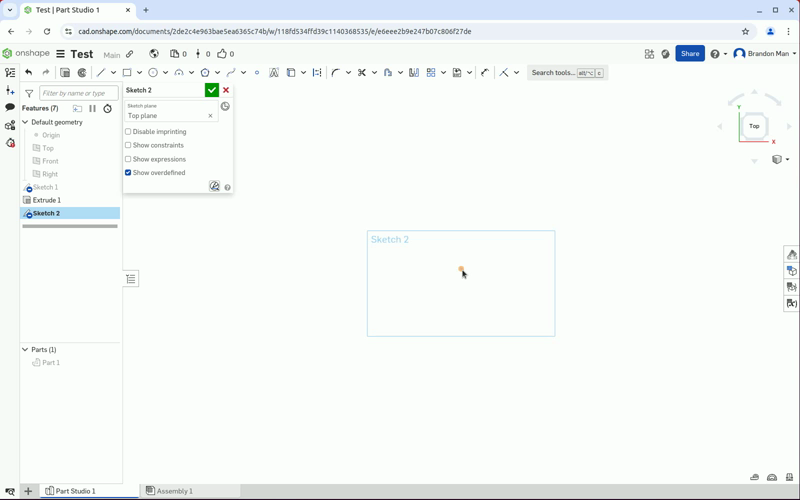
scroll(6)
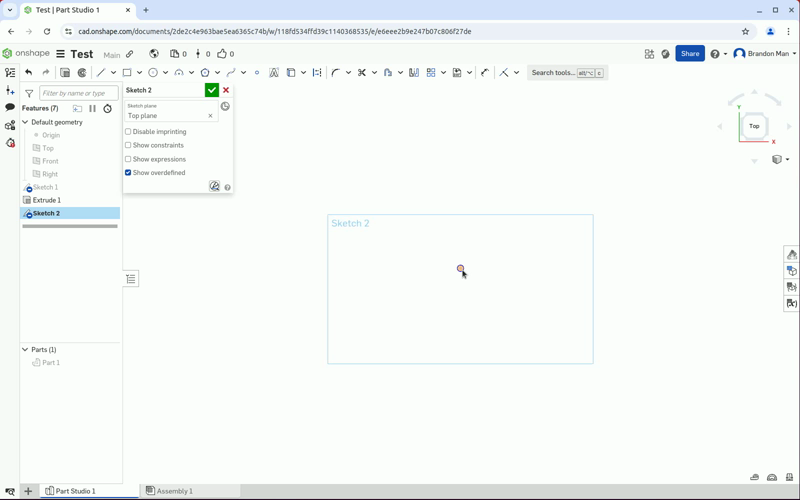
scroll(6)
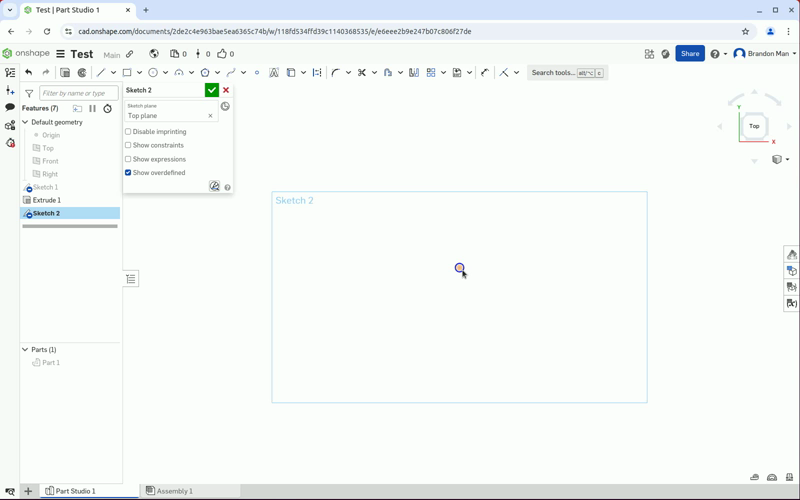
scroll(6)
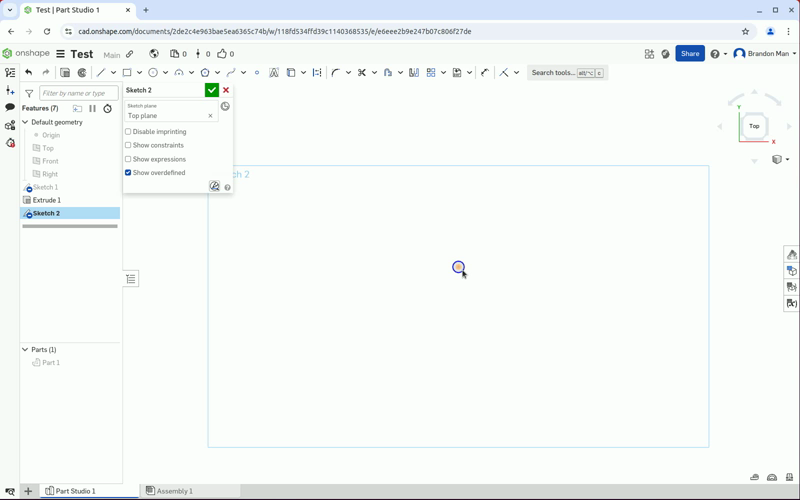
scroll(6)
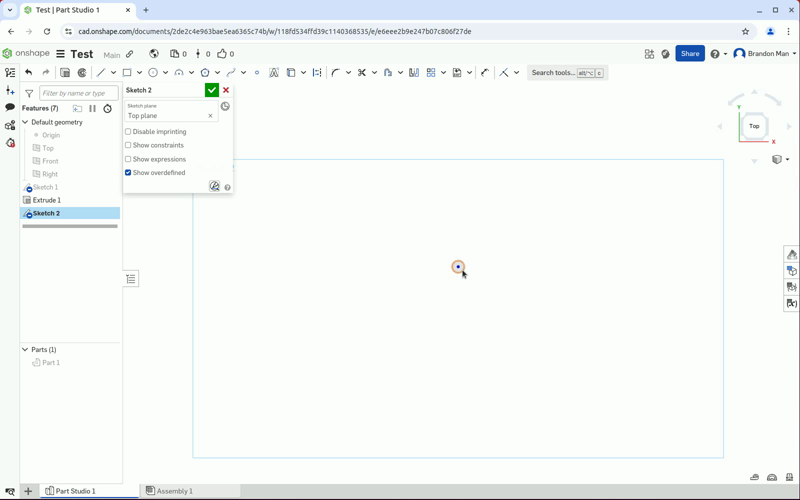
scroll(6)
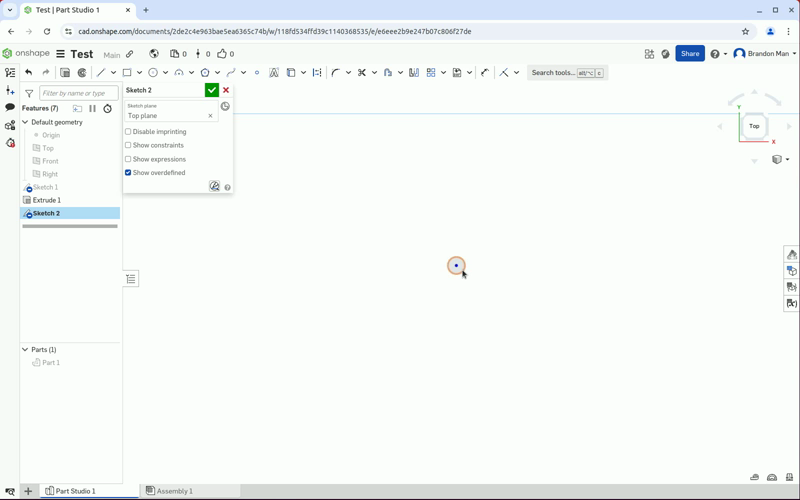
scroll(6)
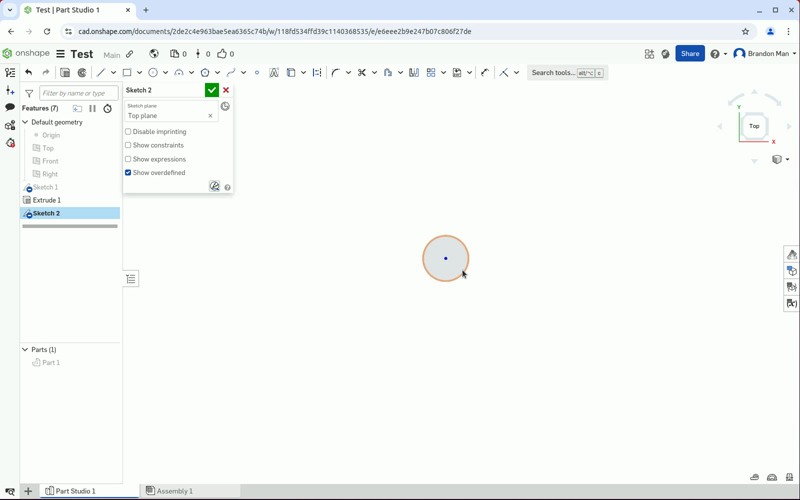
click(462, 269)
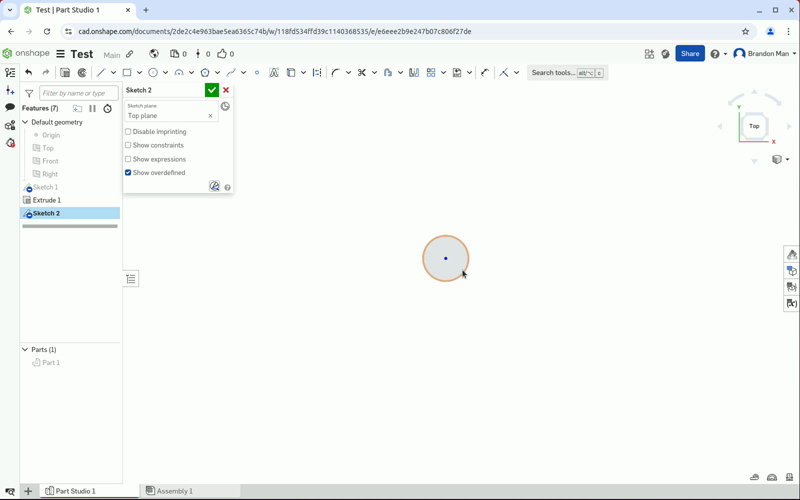
scroll(-6)
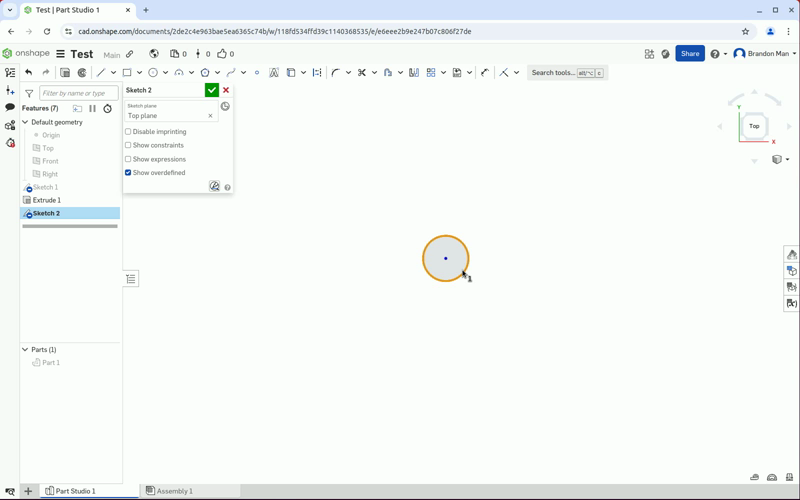
scroll(-6)
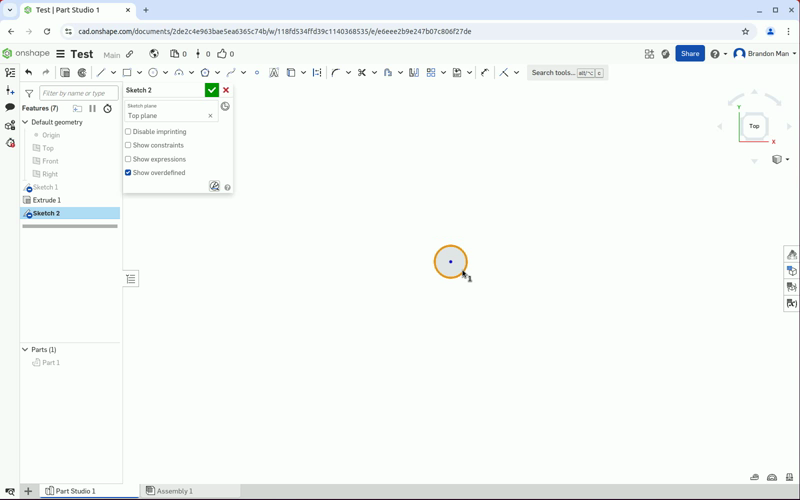
scroll(-6)
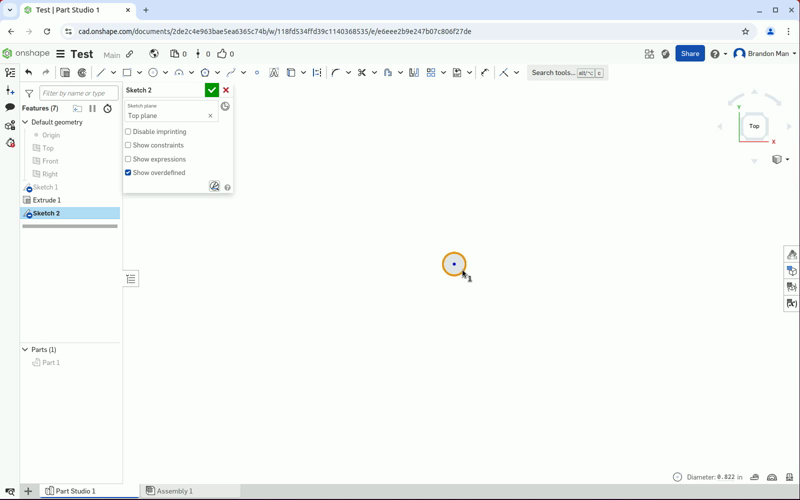
scroll(-6)
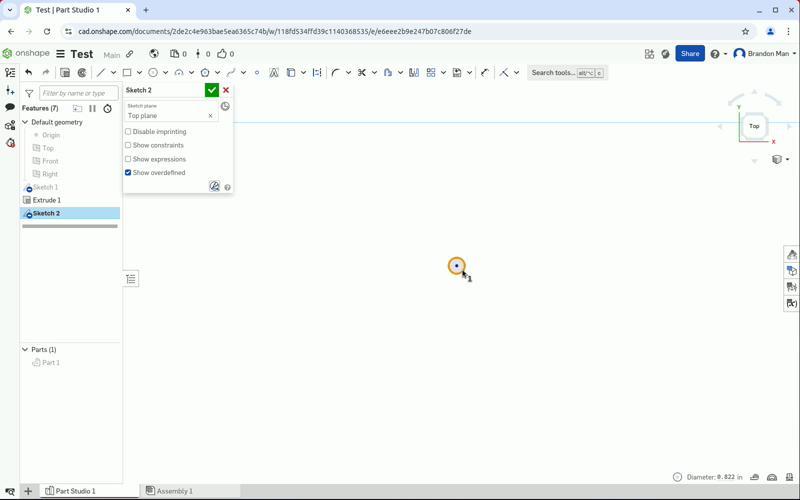
scroll(-6)
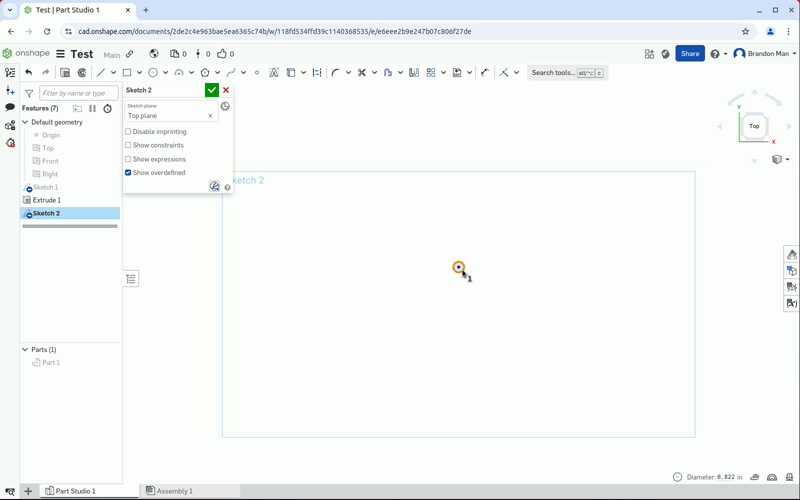
scroll(-6)
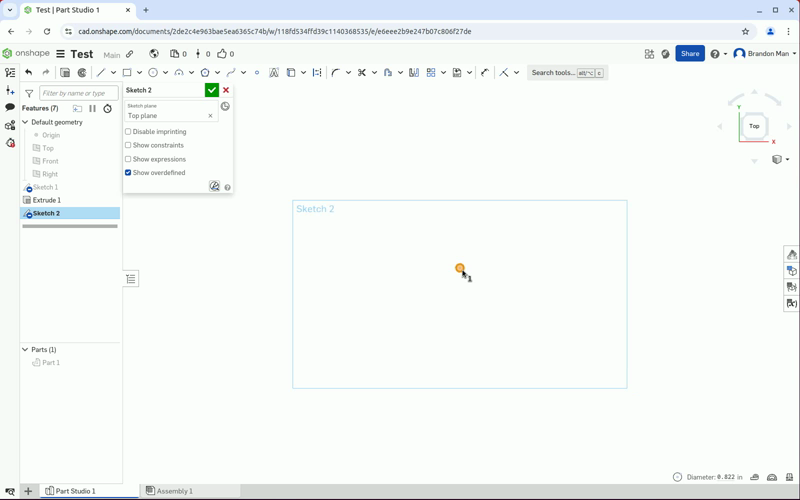
scroll(-6)
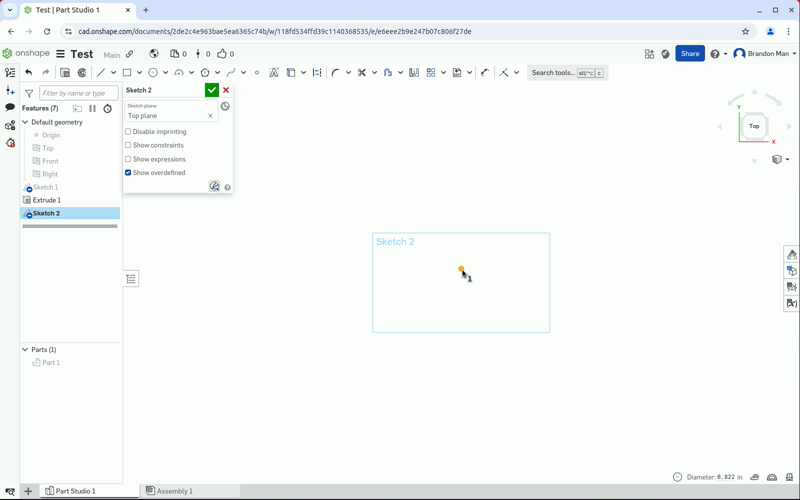
mouse_move(73, 352)
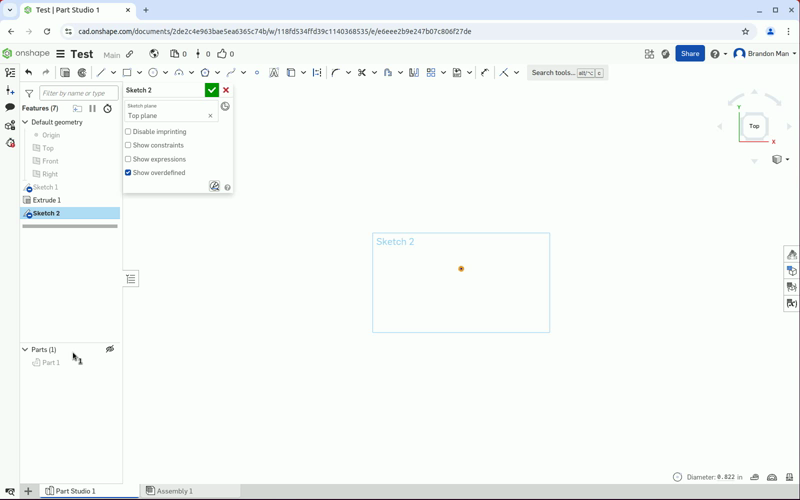
key(shift+y)
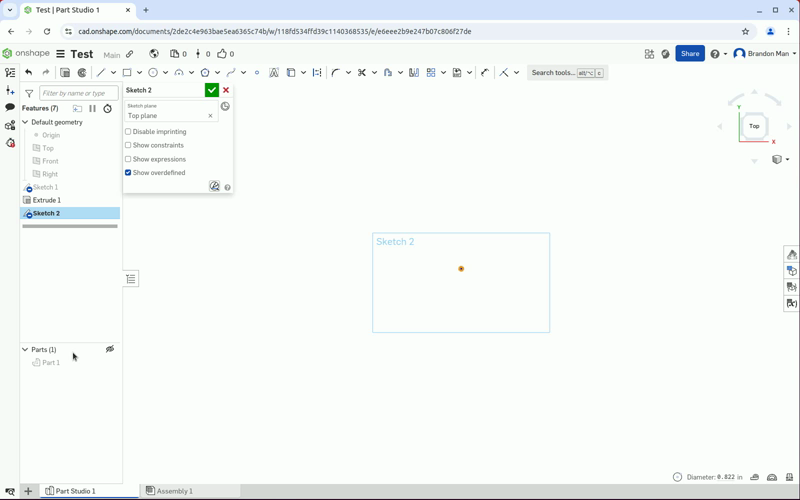
key(shift+e)
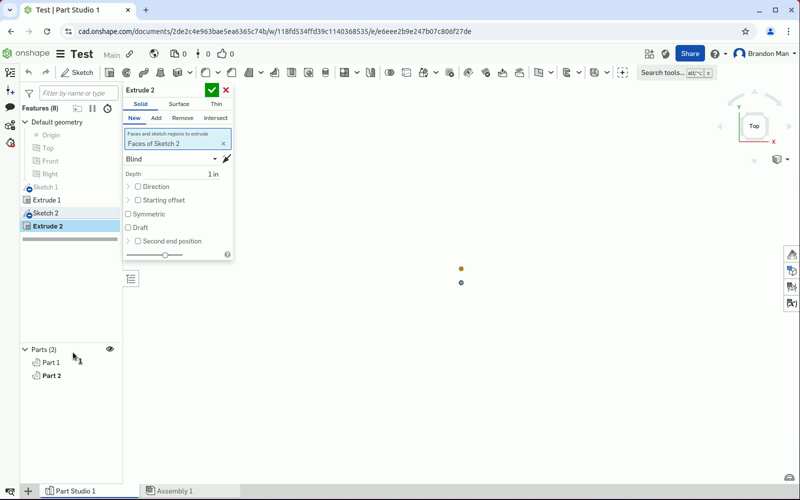
mouse_move(143, 106)
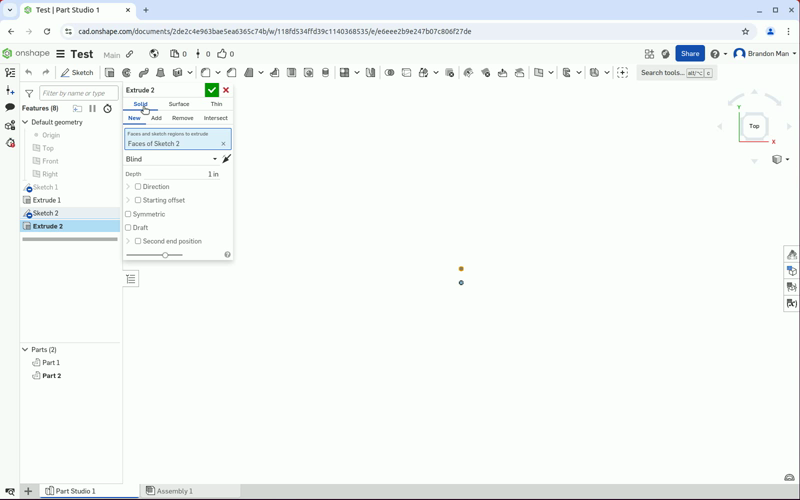
click(143, 106)
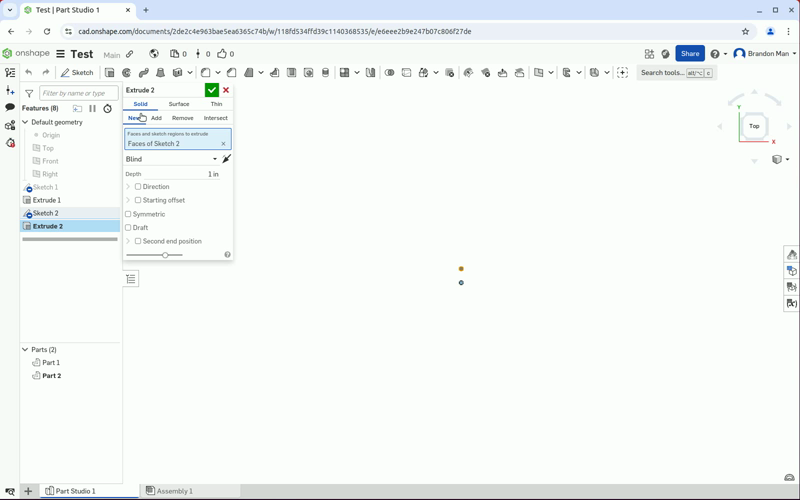
mouse_move(137, 120)
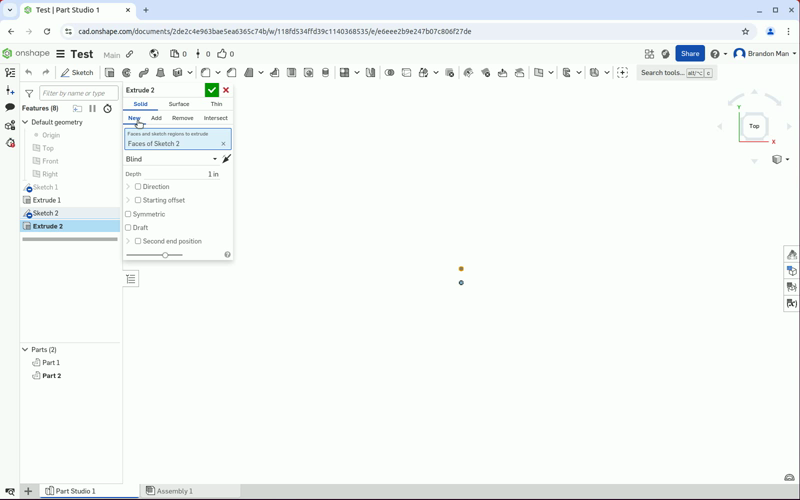
click(137, 120)
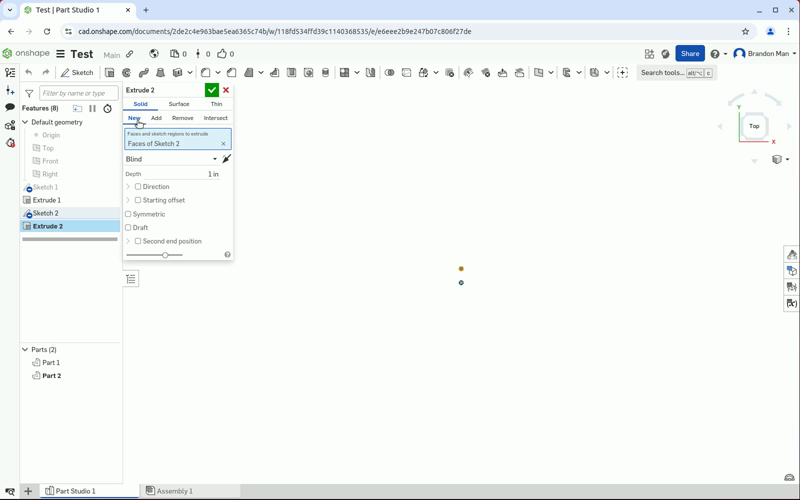
key(tab, 4)
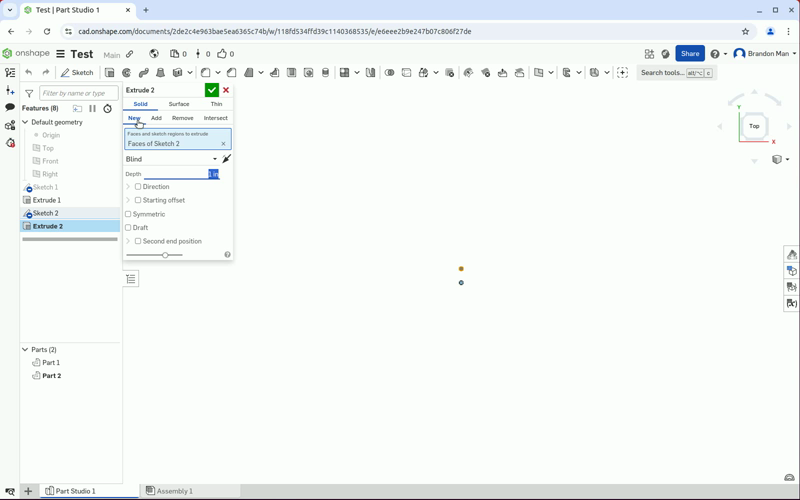
text(23.108)
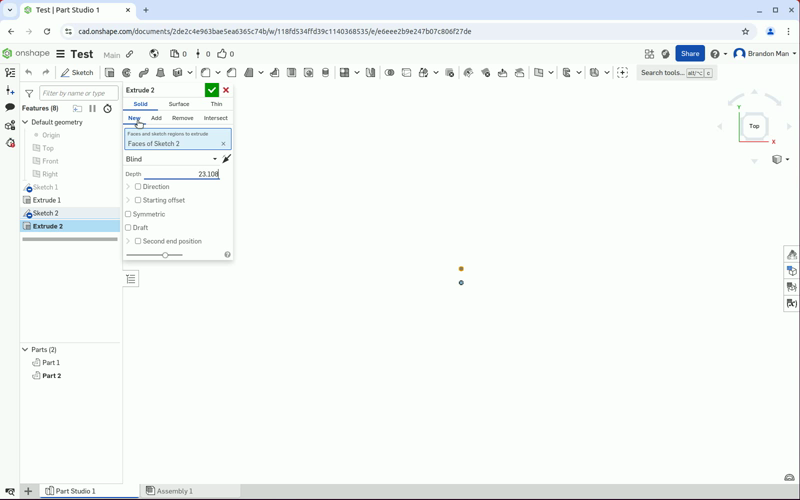
key(enter)
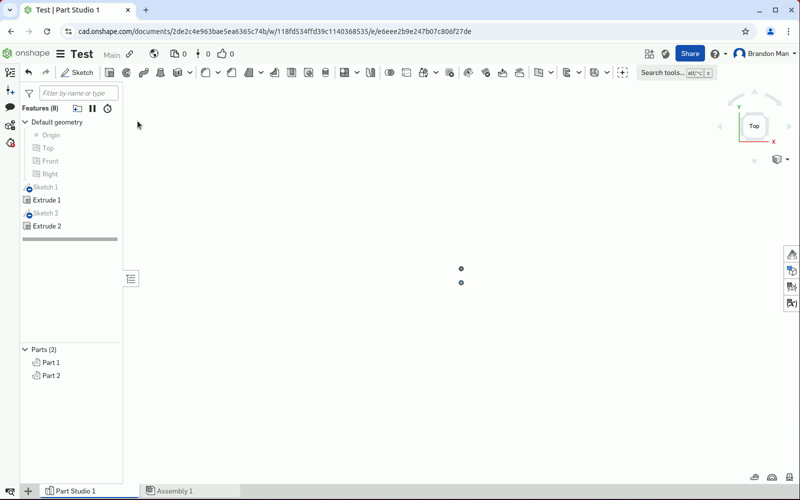
key(shift+h)
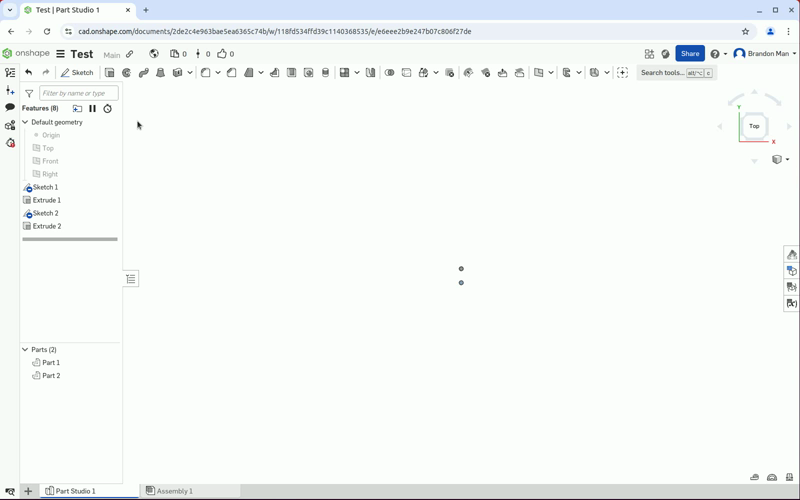
key(shift+h)
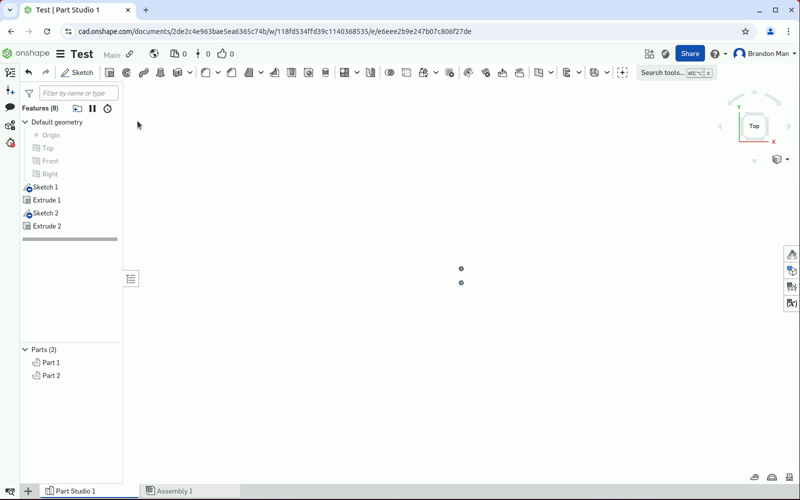
key(shift+7)
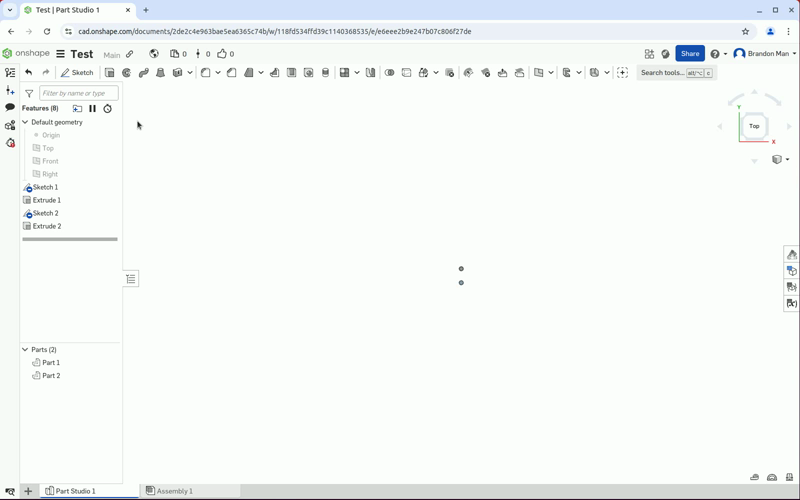
key(up, 3)
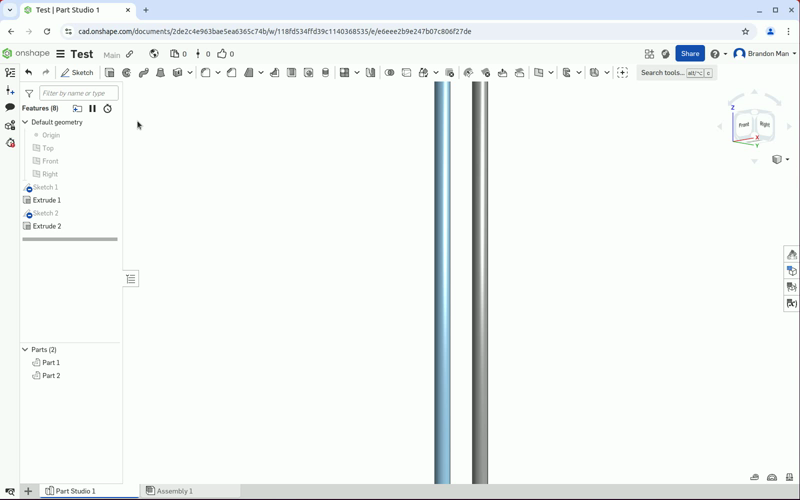
key(left, 3)
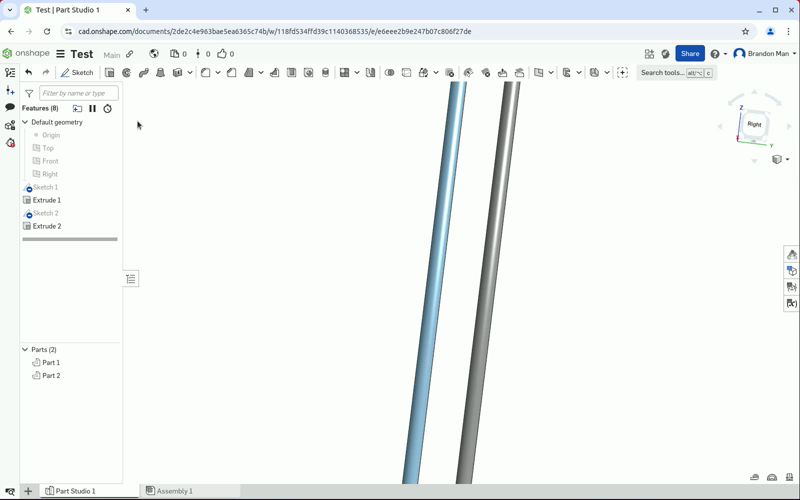
key(right, 3)
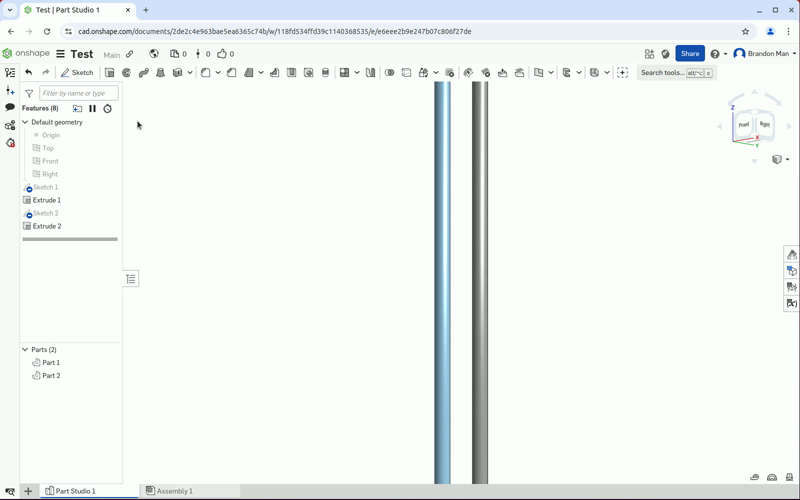
key(down, 3)
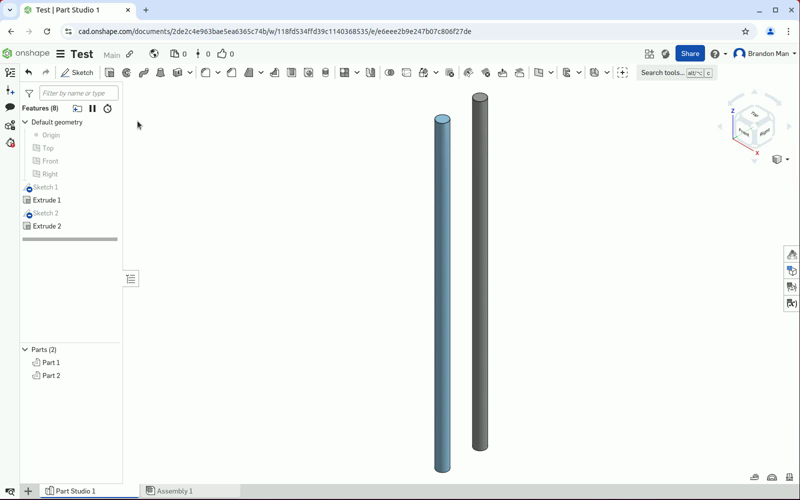
mouse_move(73, 189)
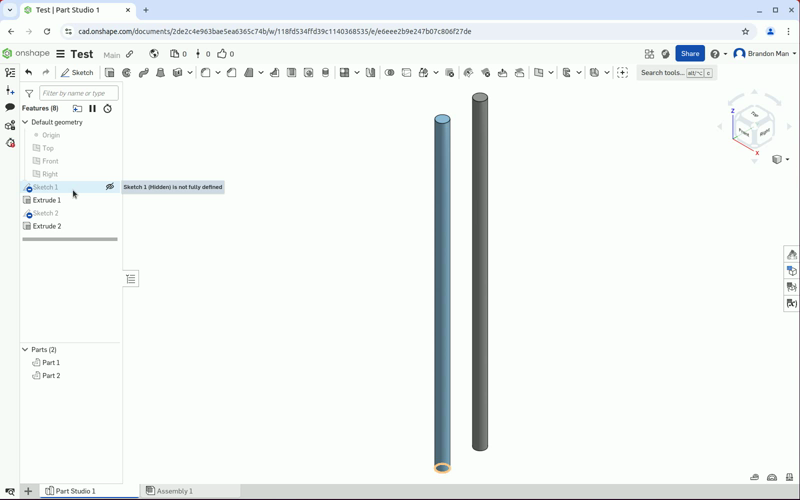
click(73, 189)